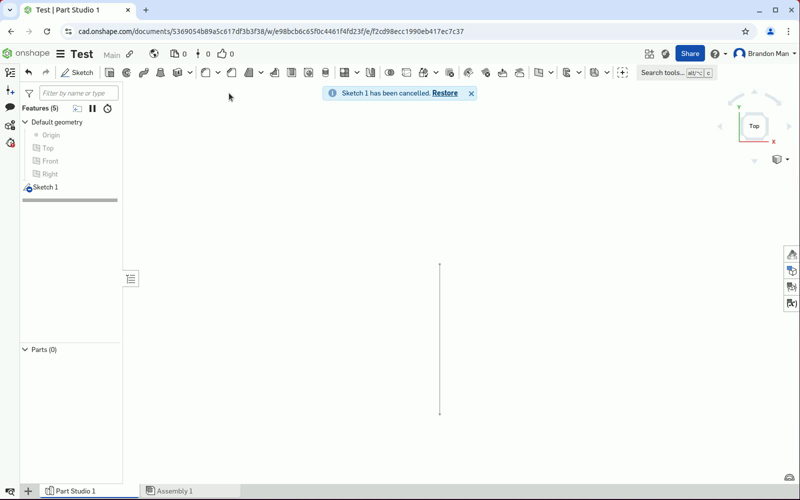
key(shift+h)
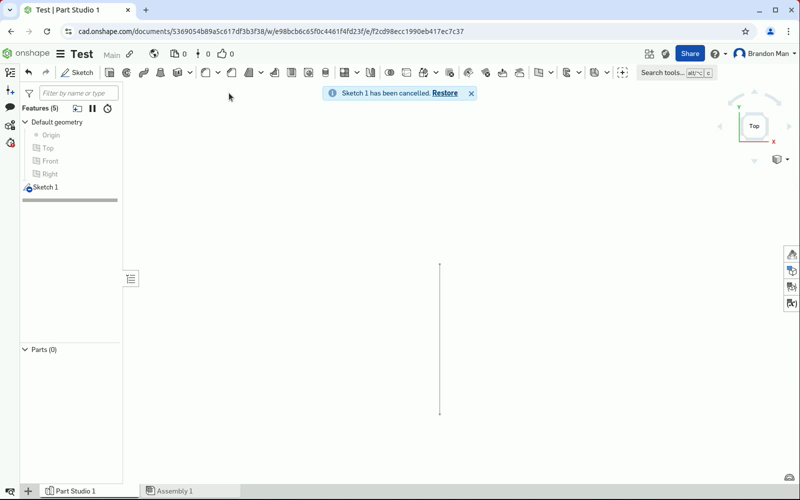
key(shift+s)
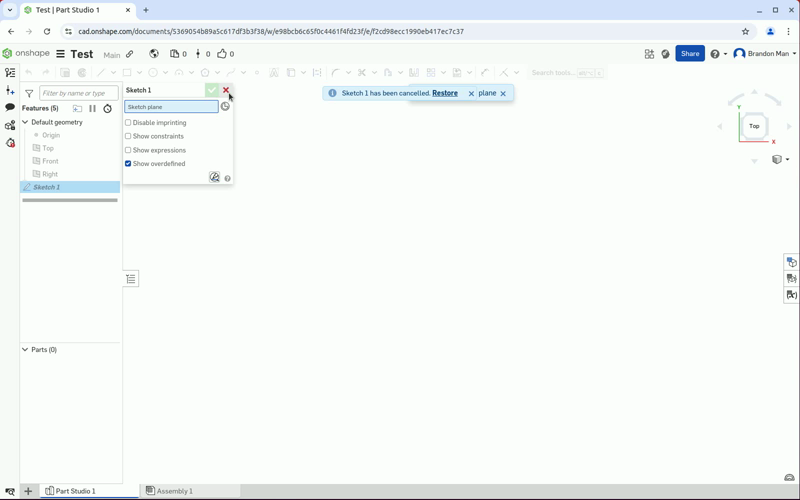
mouse_move(73, 150)
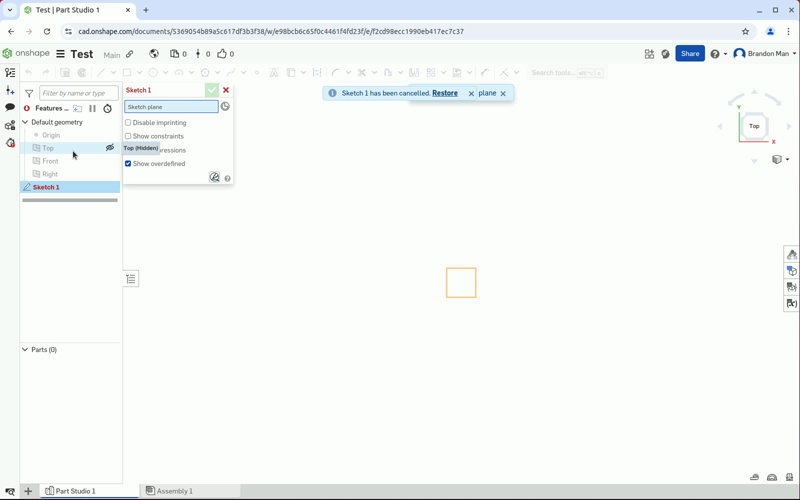
click(73, 150)
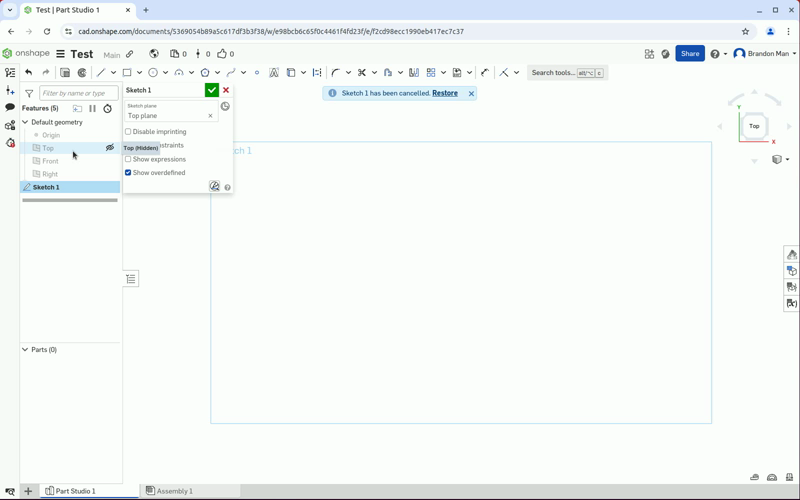
mouse_move(73, 352)
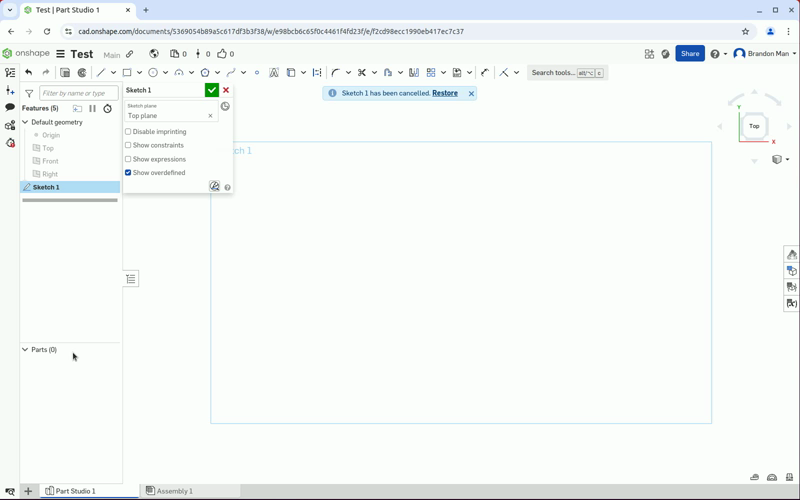
key(y)
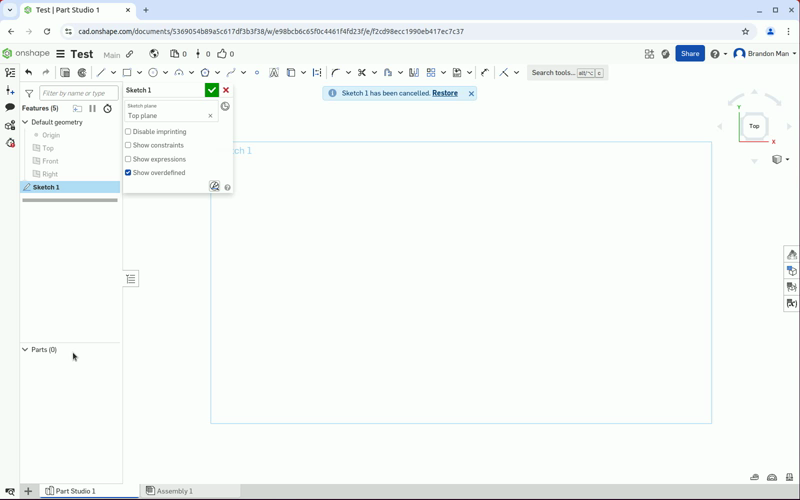
key(l)
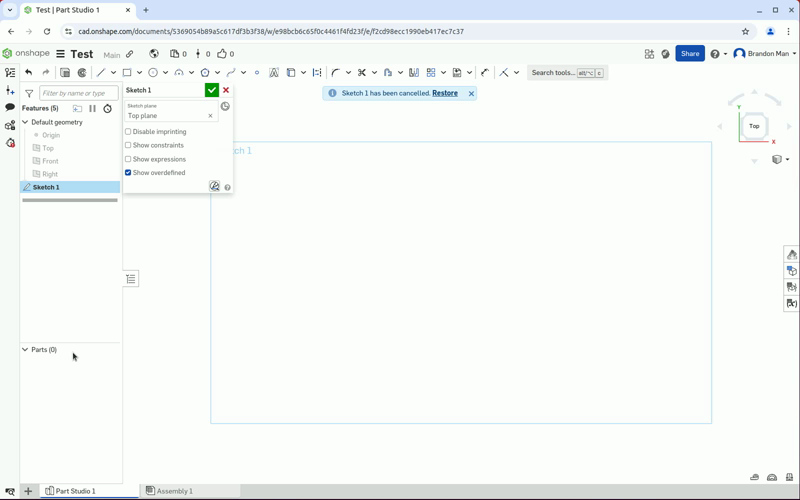
key_down(shift)
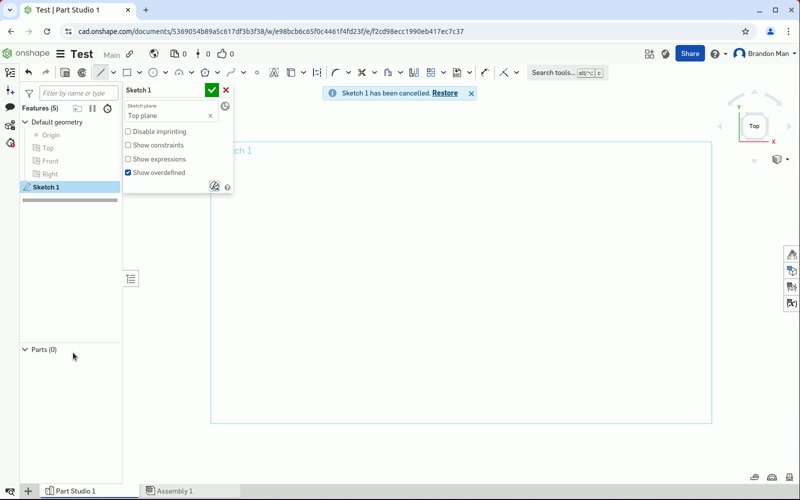
mouse_move(420, 285)
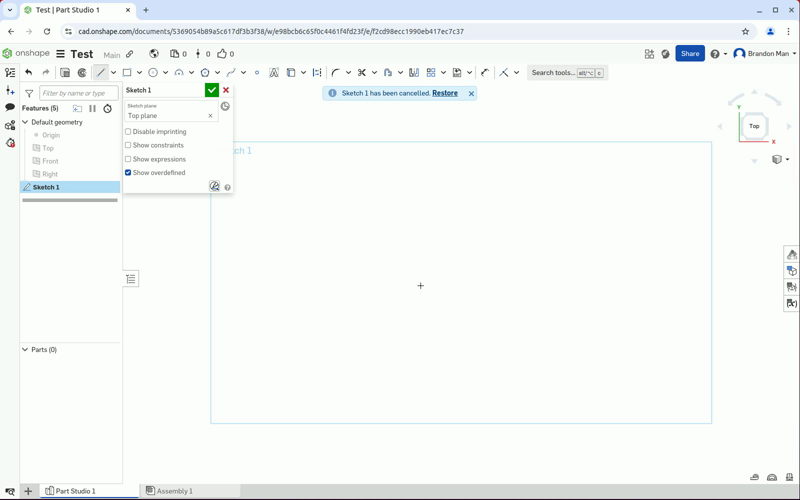
click(420, 285)
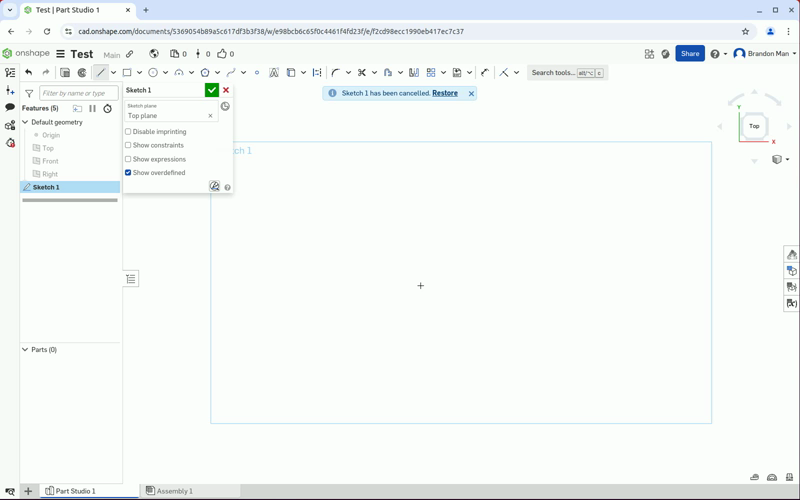
key_up(shift)
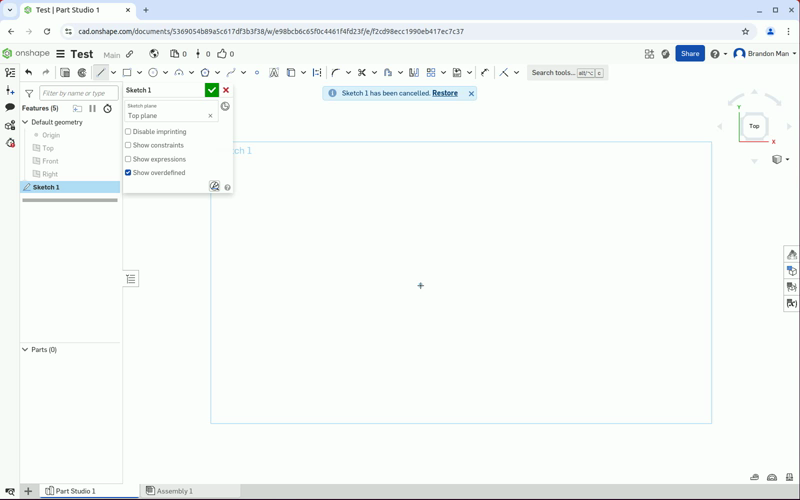
key_down(shift)
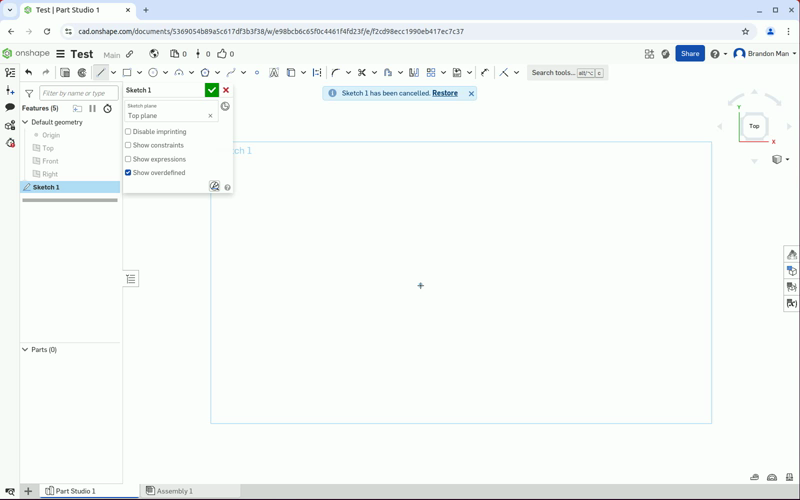
mouse_move(450, 285)
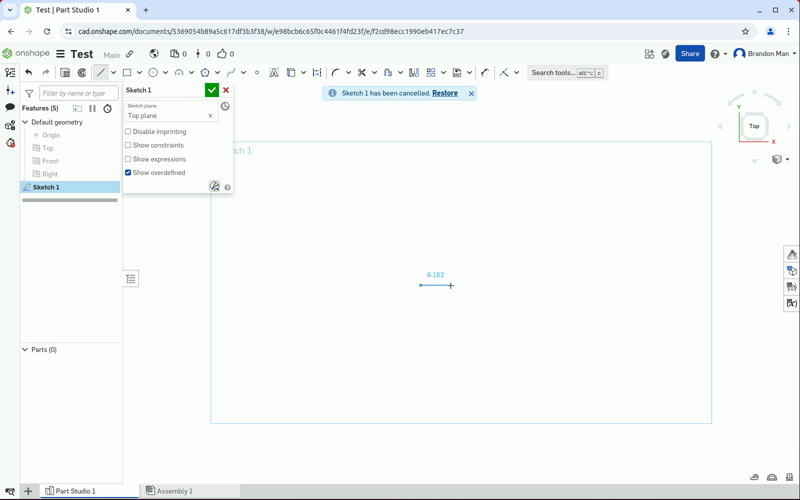
mouse_move(436, 285)
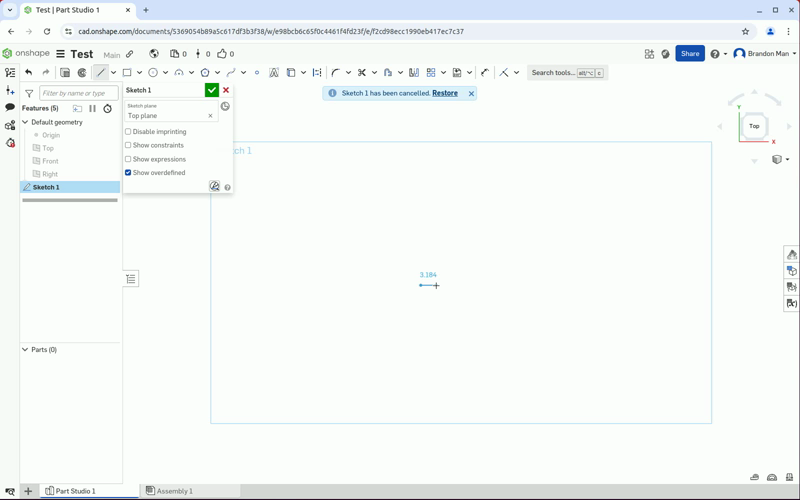
click(436, 285)
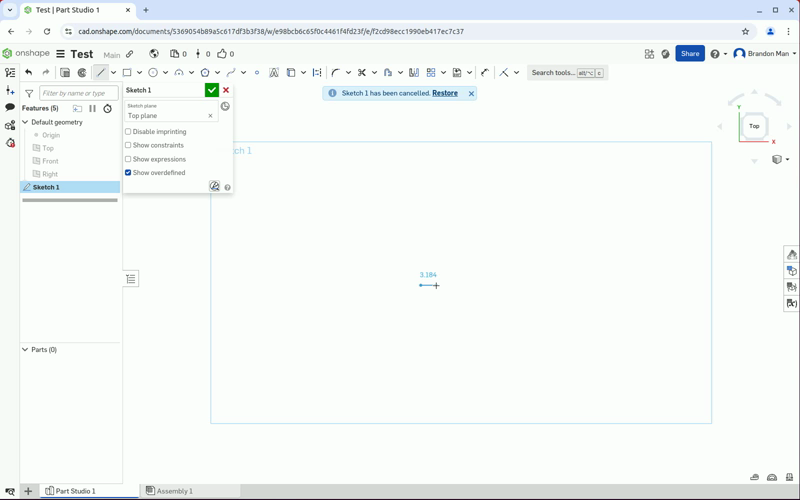
key_up(shift)
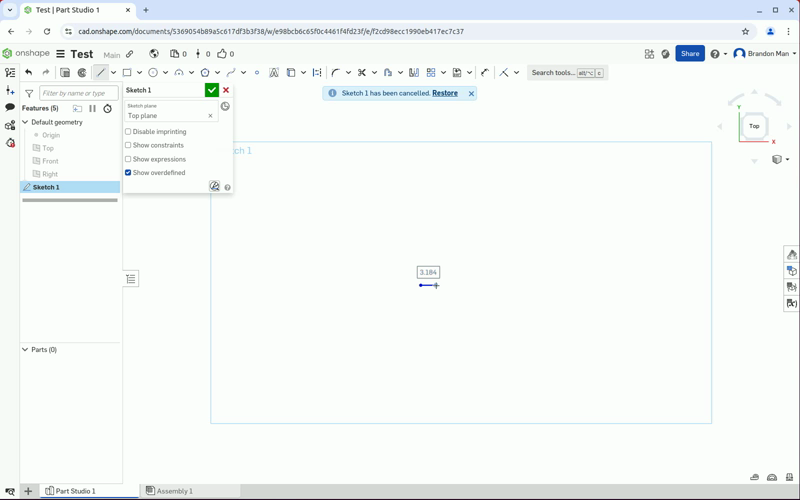
key_down(shift)
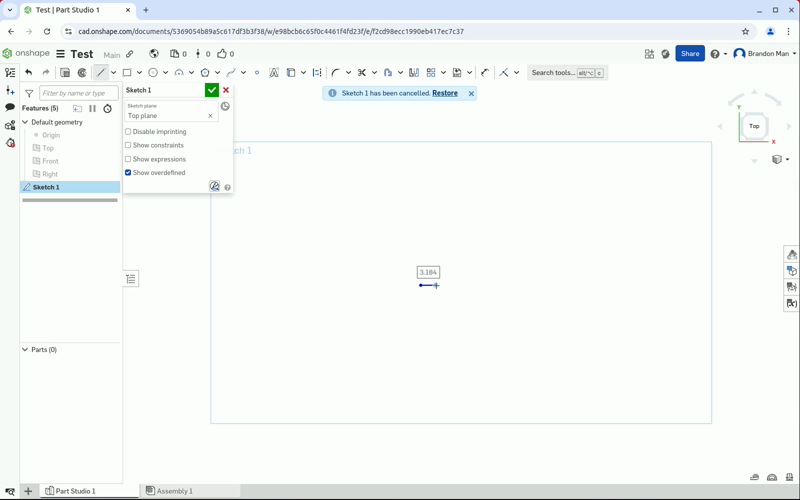
mouse_move(466, 285)
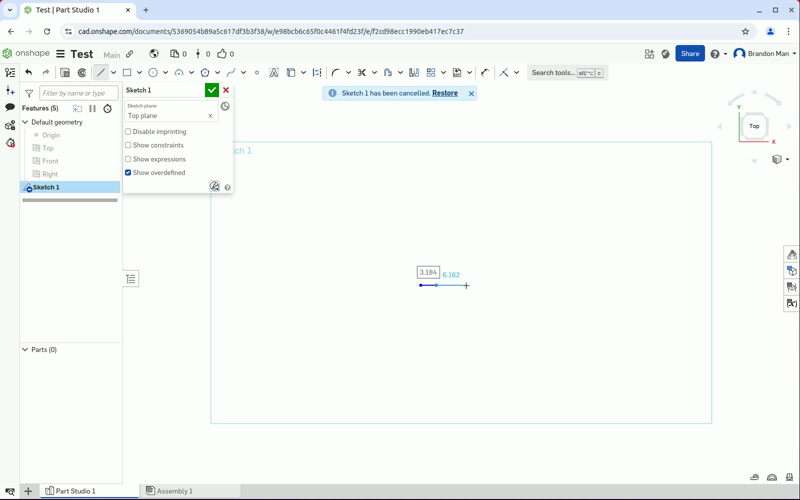
mouse_move(478, 243)
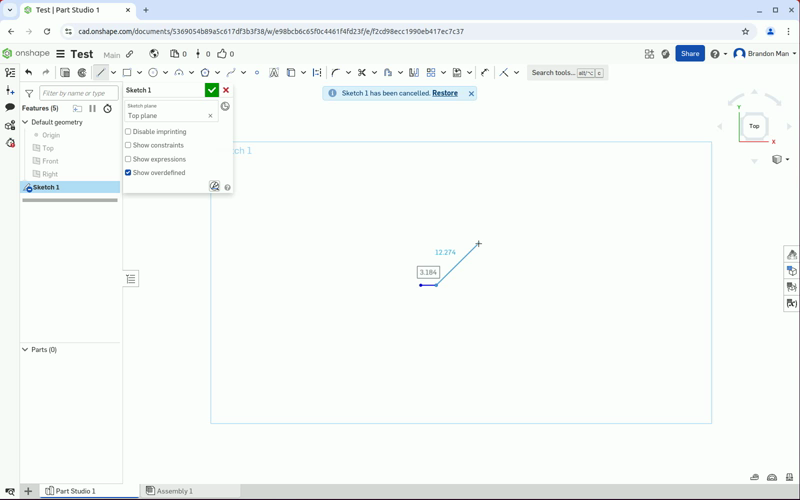
click(478, 243)
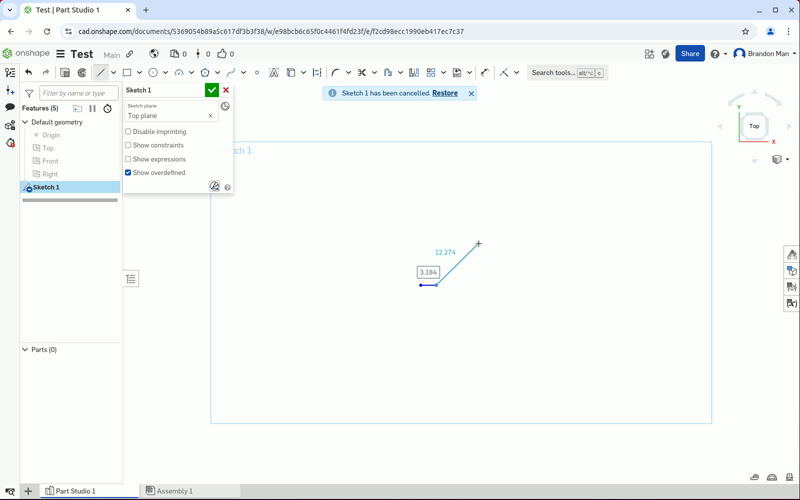
key_up(shift)
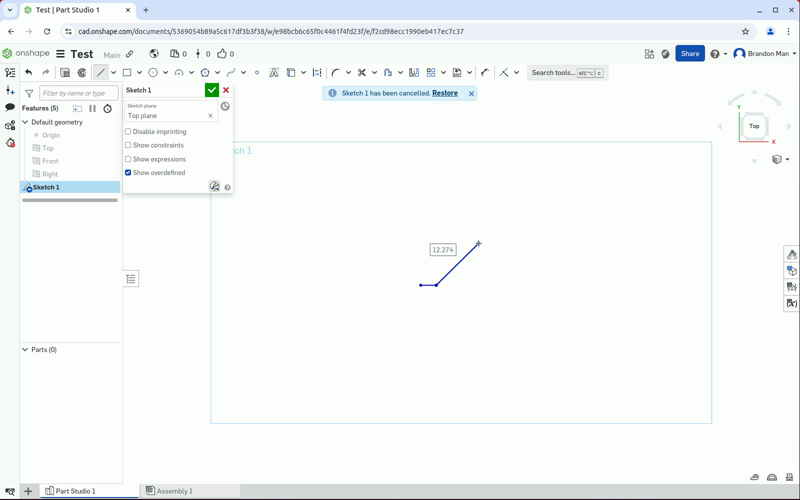
key_down(shift)
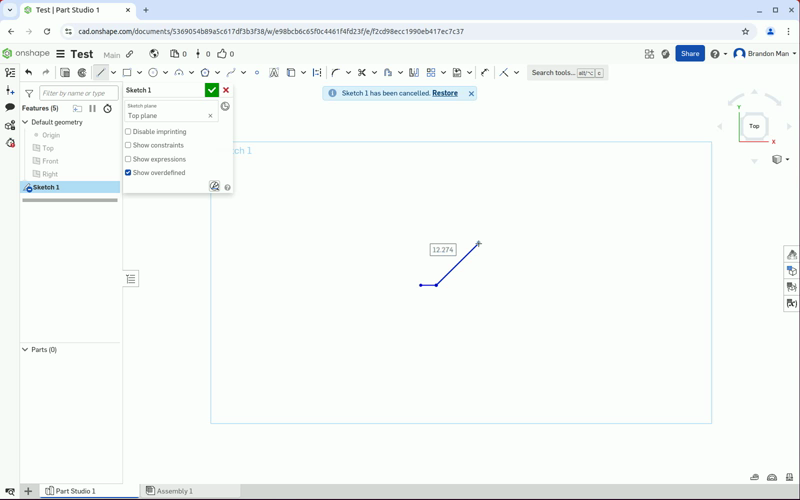
mouse_move(478, 170)
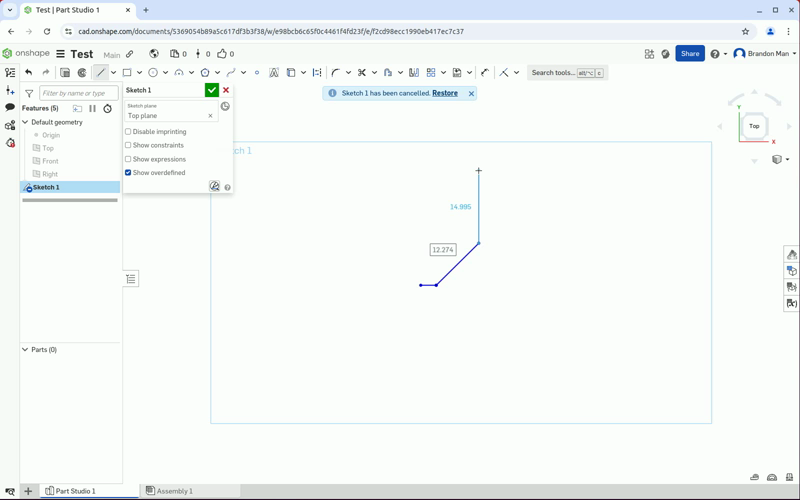
click(478, 170)
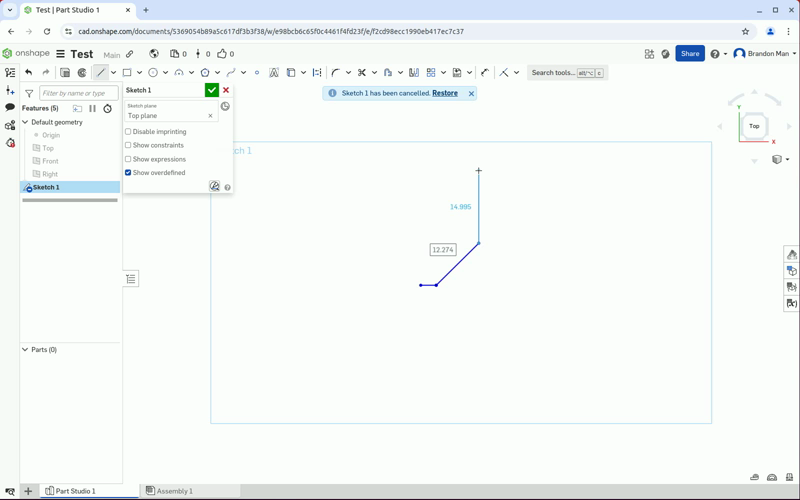
key_up(shift)
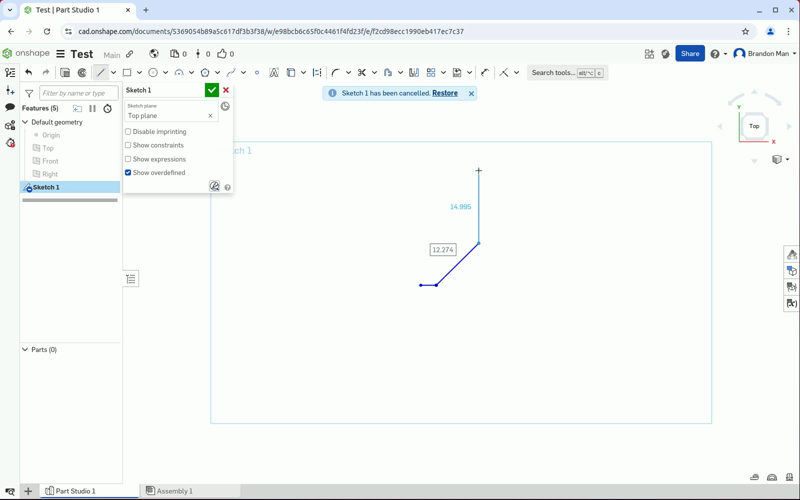
key_down(shift)
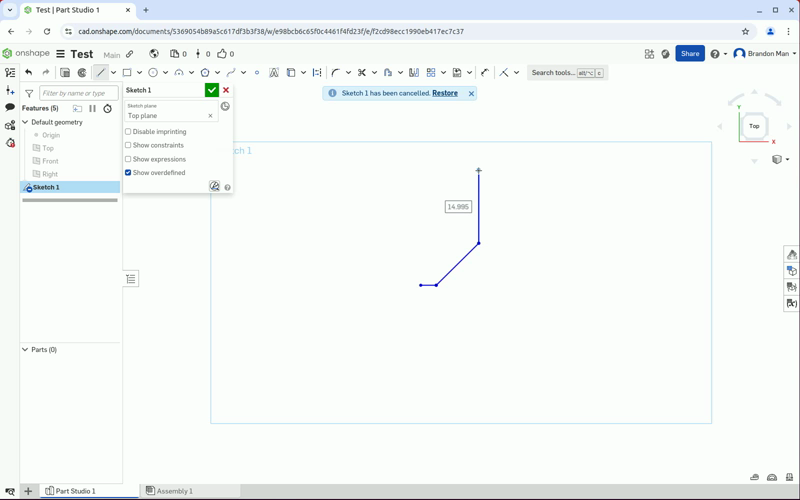
mouse_move(508, 170)
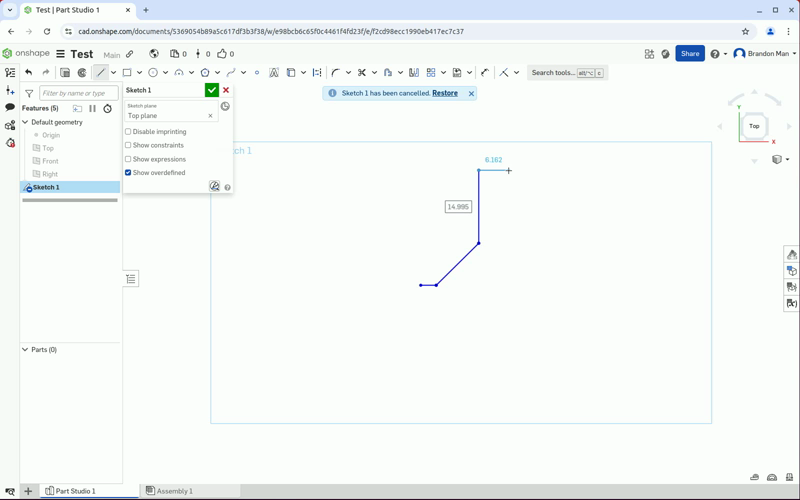
mouse_move(420, 170)
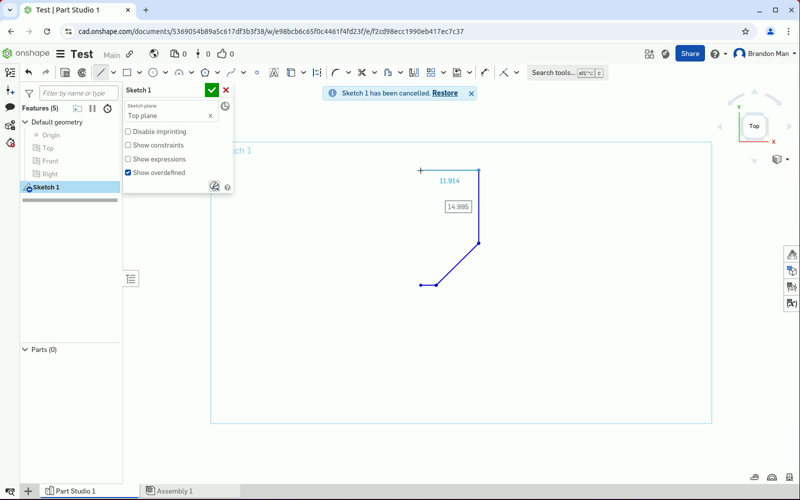
click(420, 170)
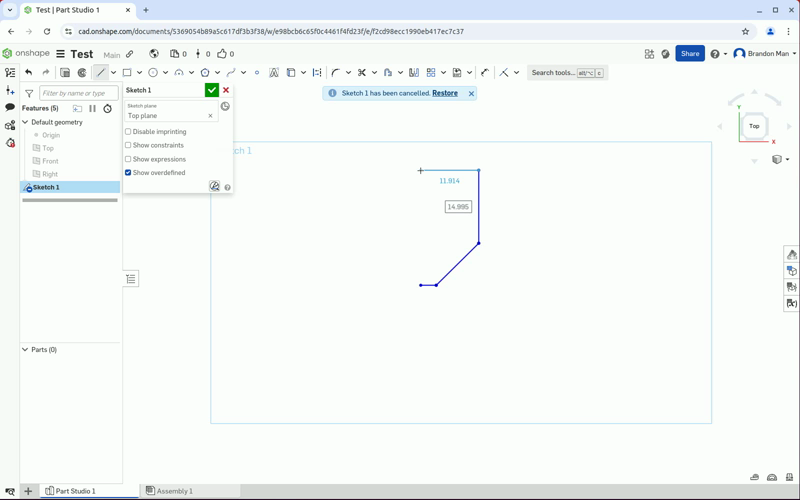
key_up(shift)
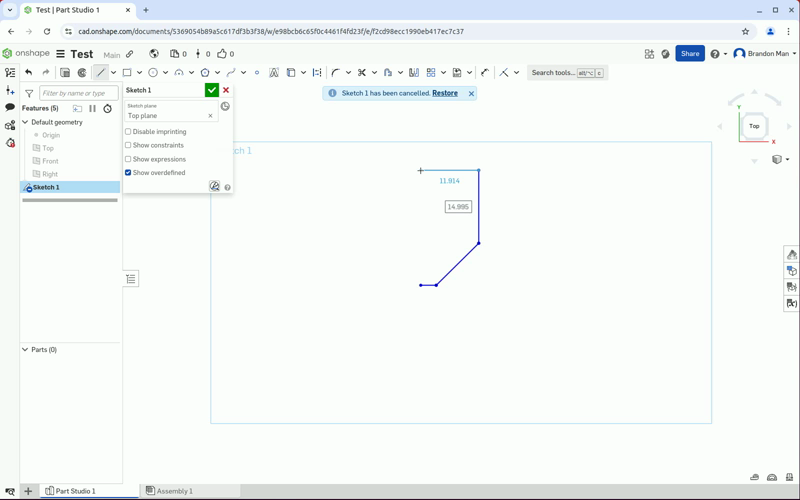
key_down(shift)
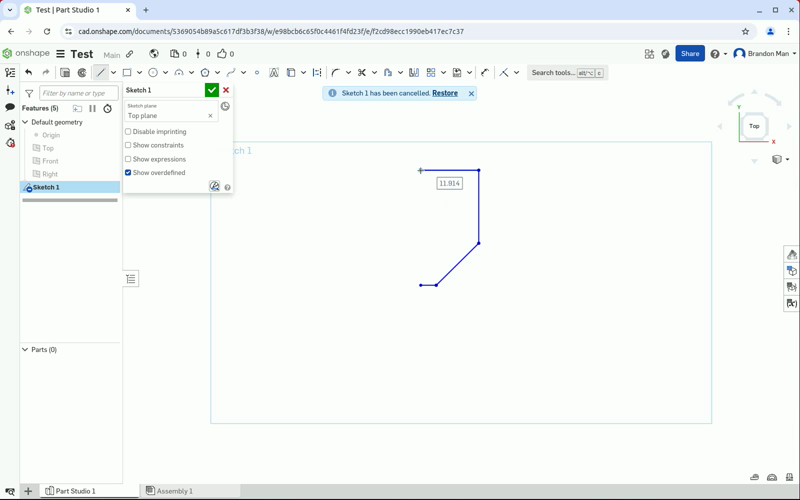
mouse_move(420, 285)
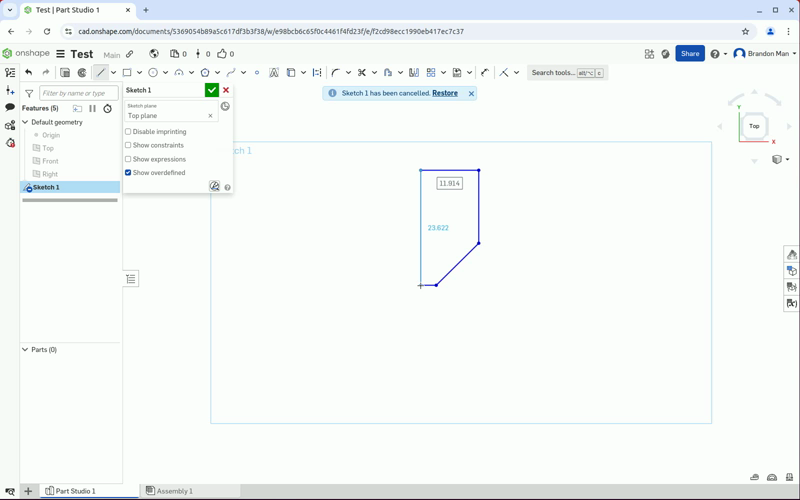
key_up(shift)
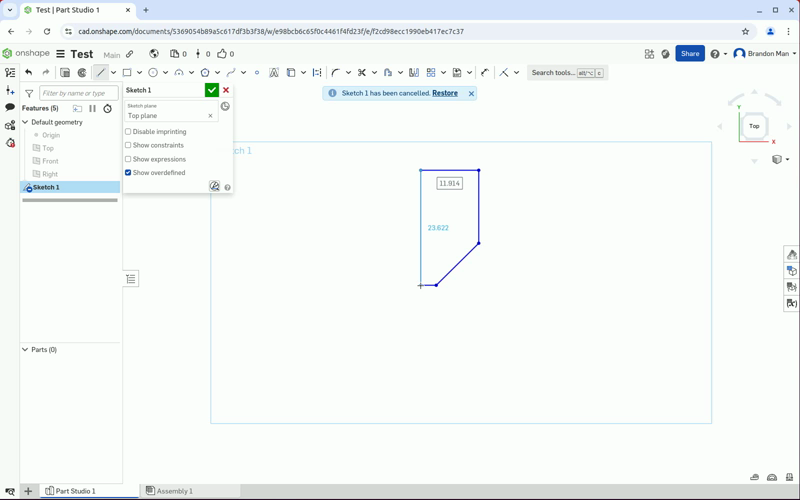
click(420, 285)
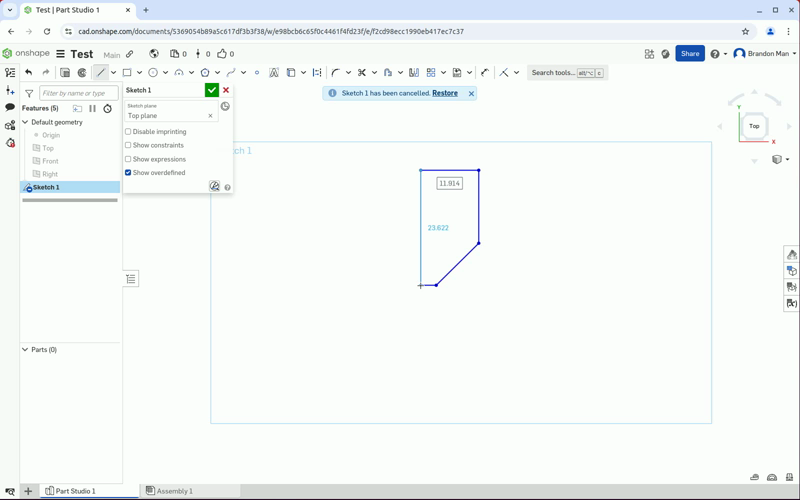
key(esc)
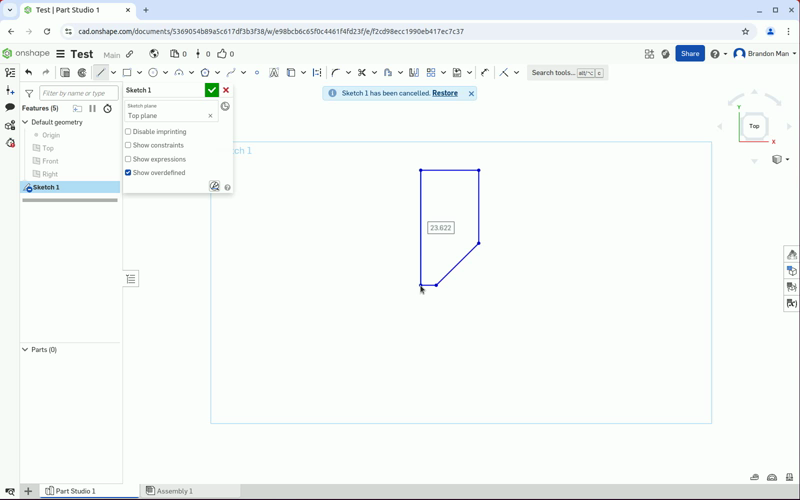
mouse_move(465, 208)
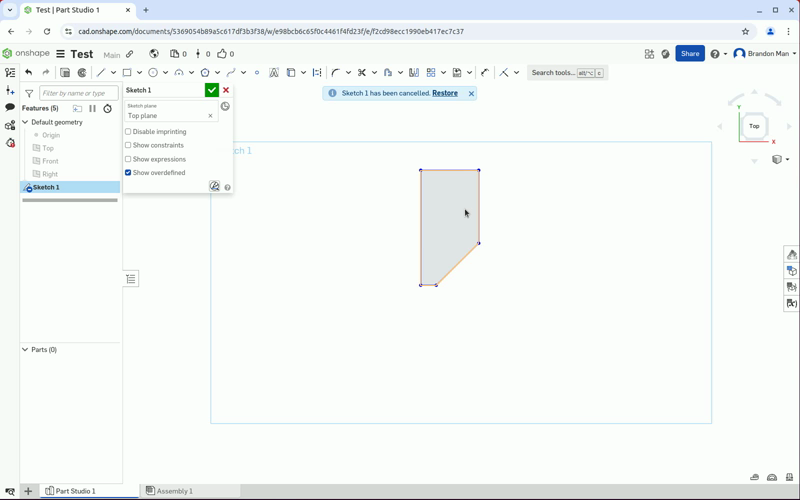
click(465, 208)
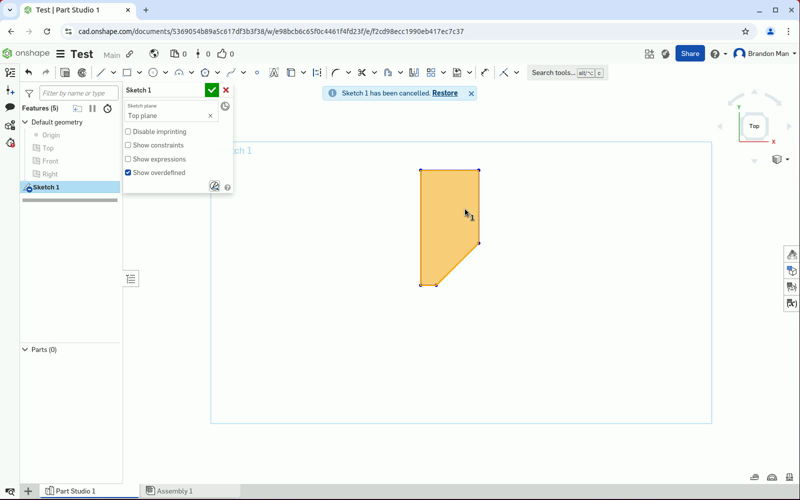
mouse_move(73, 352)
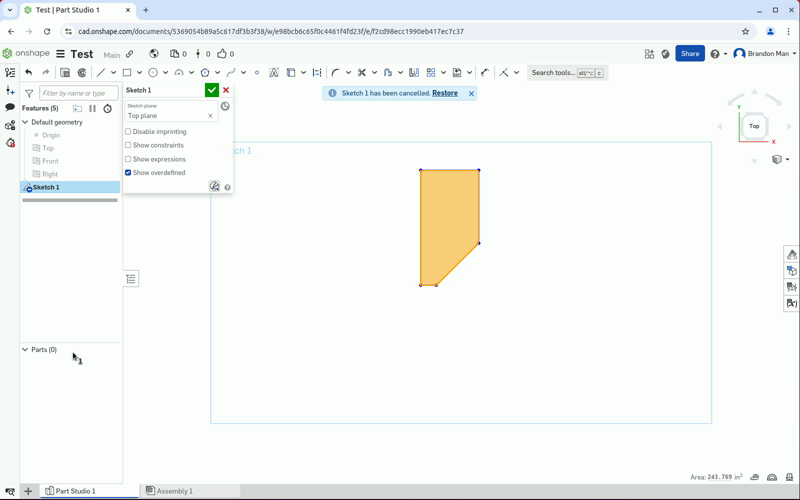
key(shift+y)
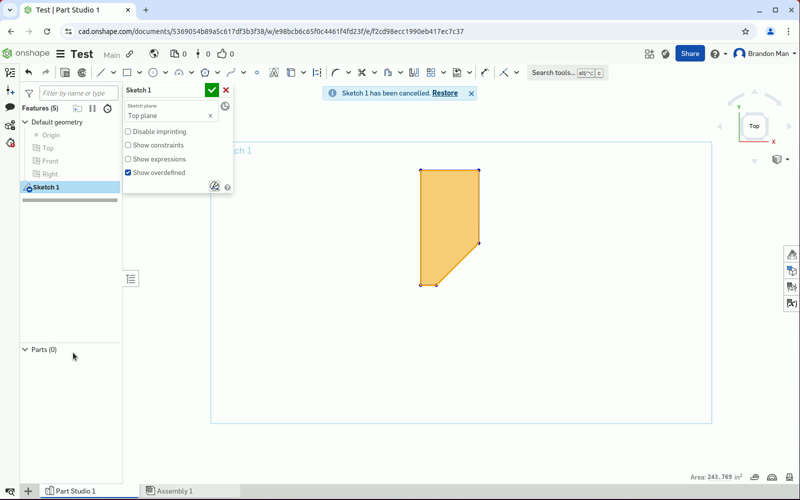
key(shift+e)
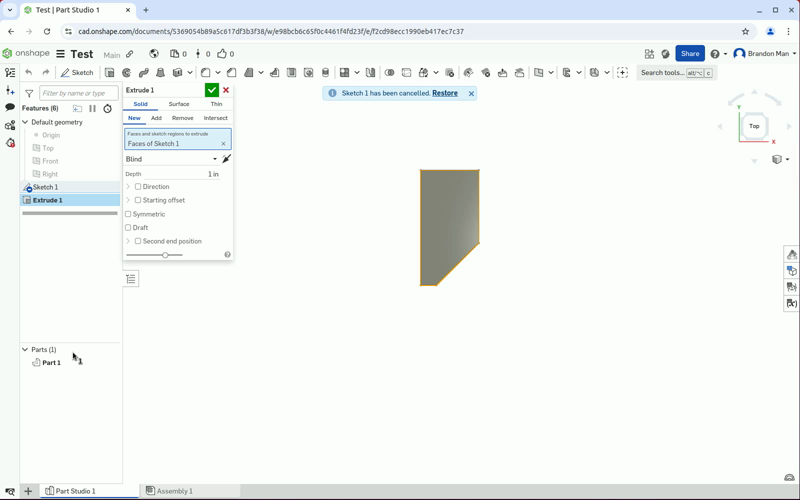
mouse_move(143, 106)
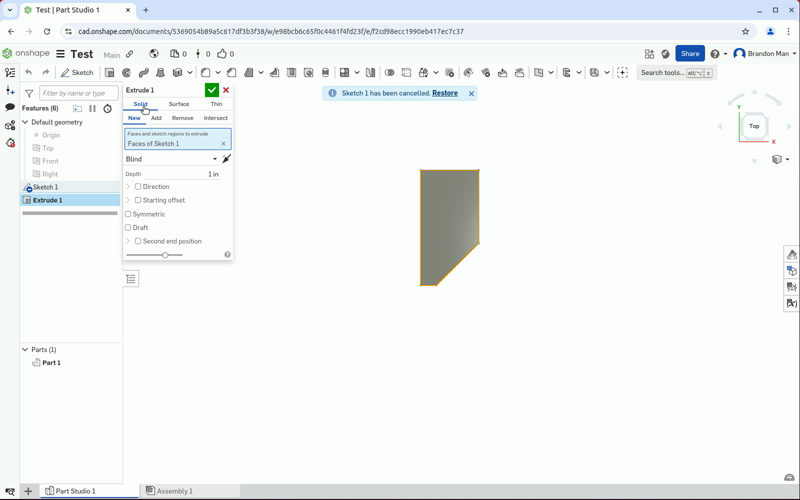
click(143, 106)
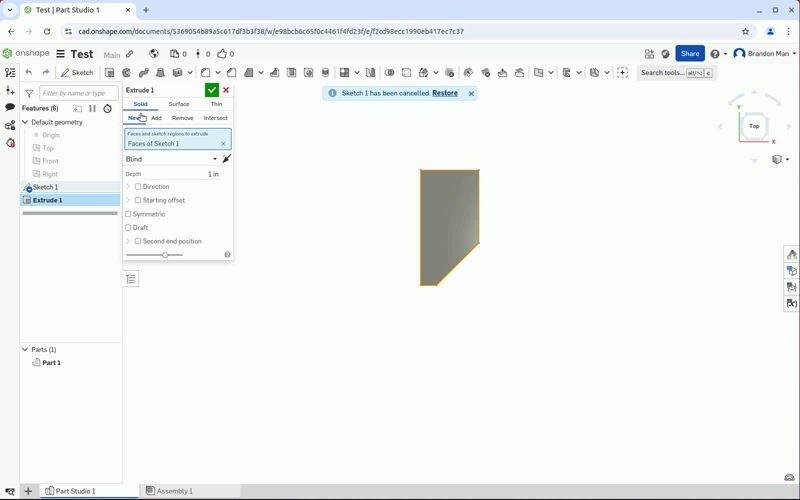
mouse_move(137, 120)
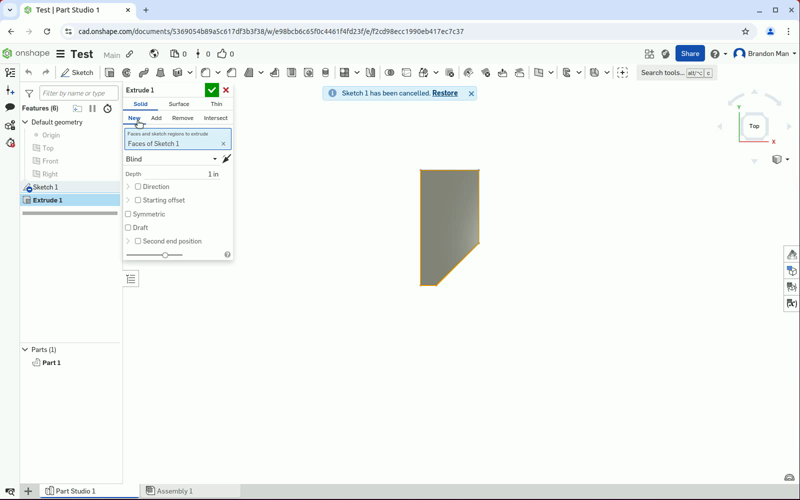
click(137, 120)
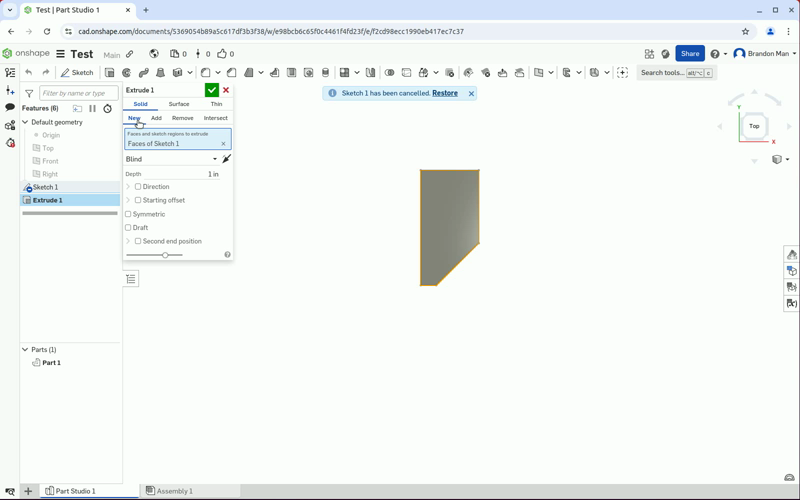
key(tab, 4)
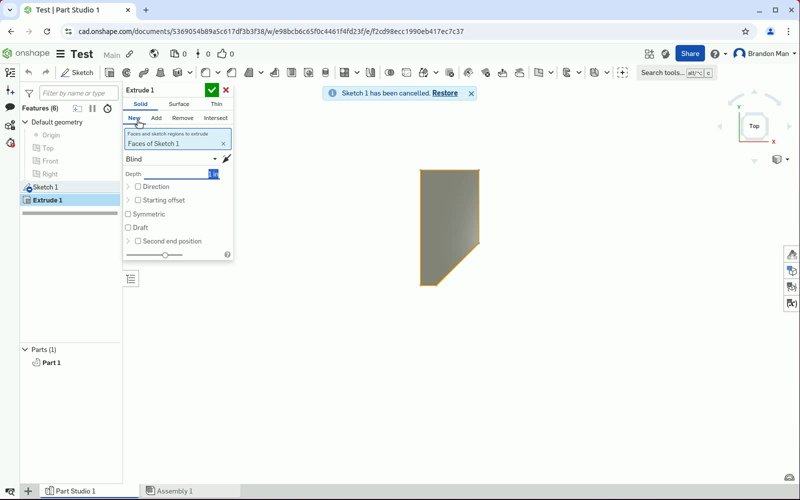
text(5.296)
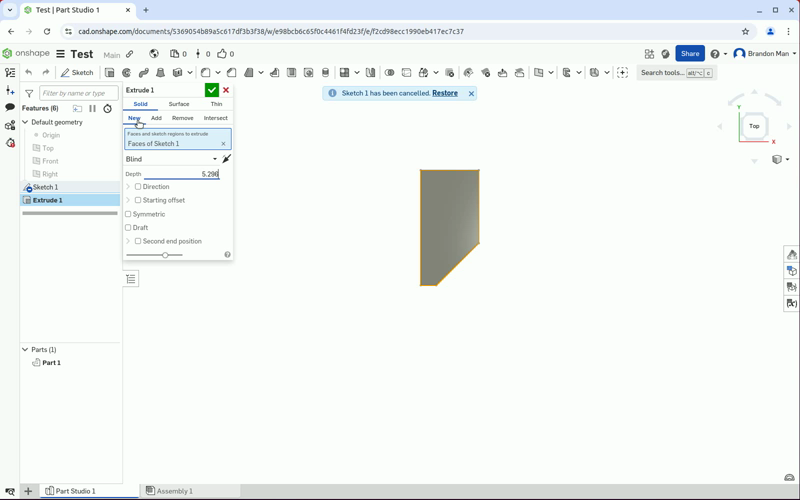
key(enter)
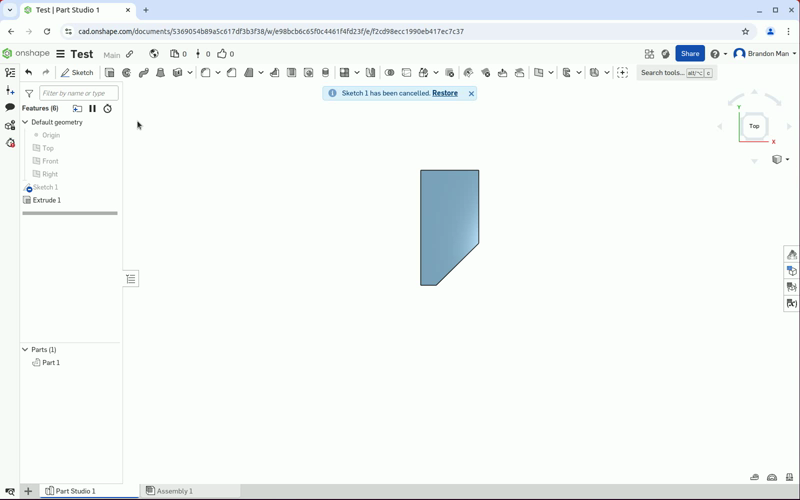
key(shift+h)
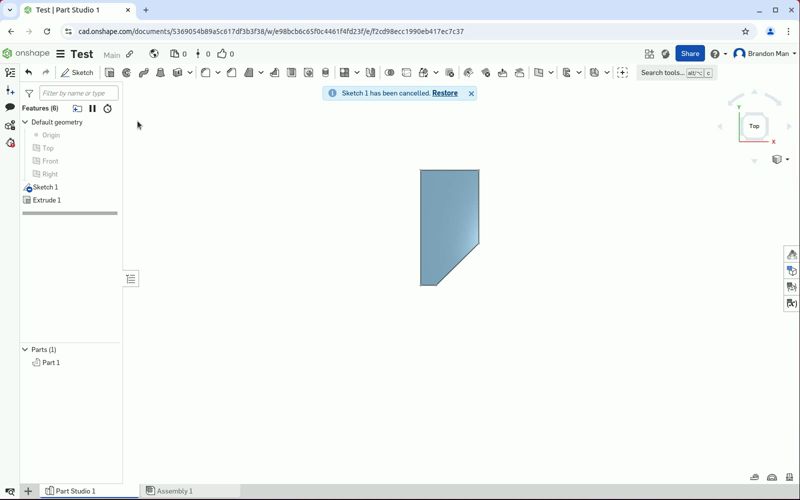
key(shift+h)
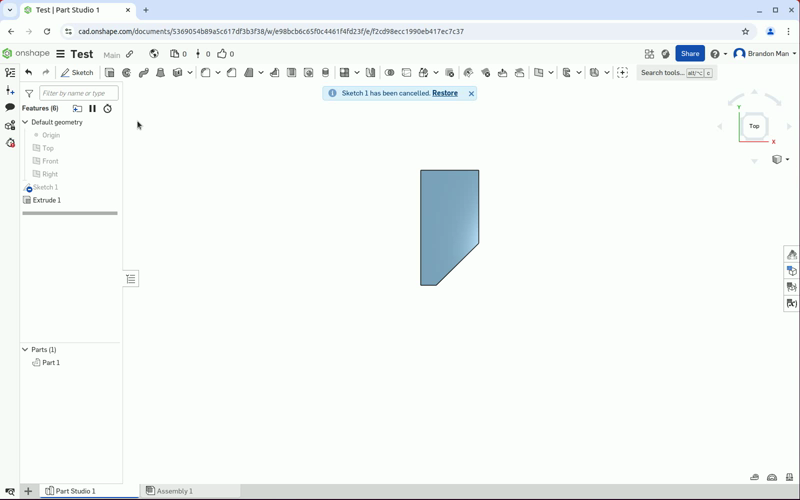
mouse_move(73, 189)
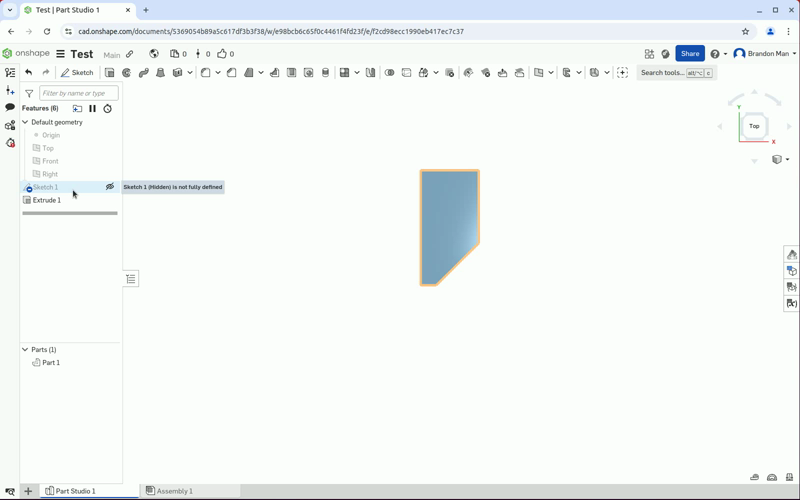
click(73, 189)
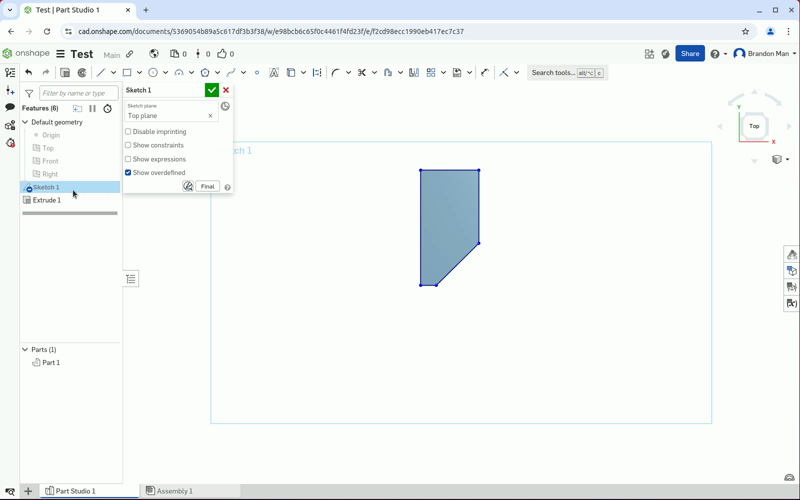
mouse_move(229, 92)
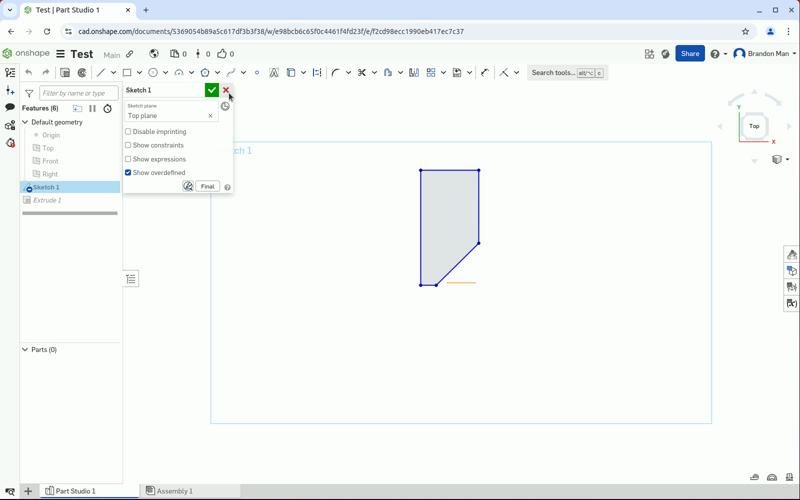
click(229, 92)
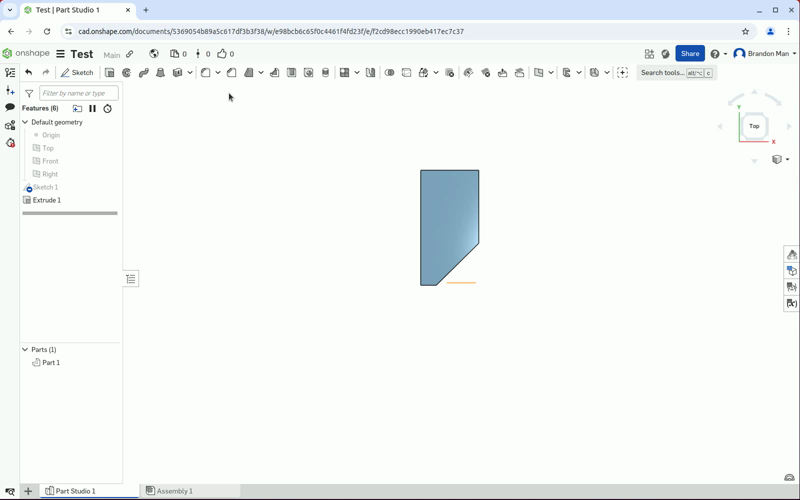
mouse_move(541, 75)
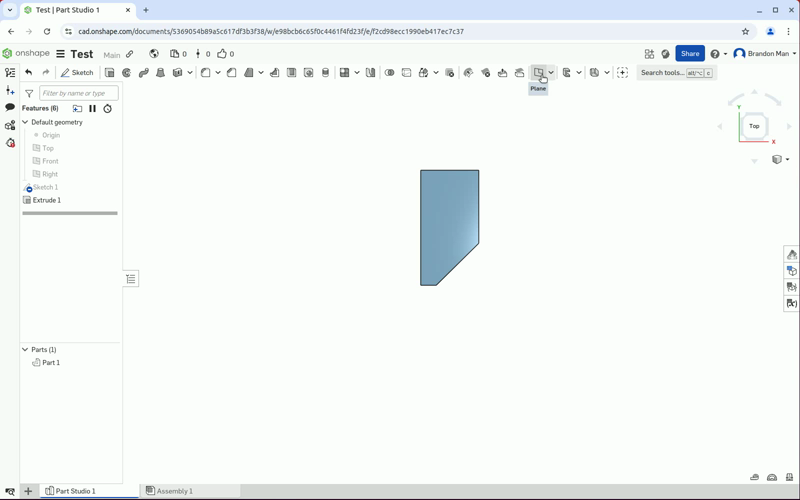
click(541, 75)
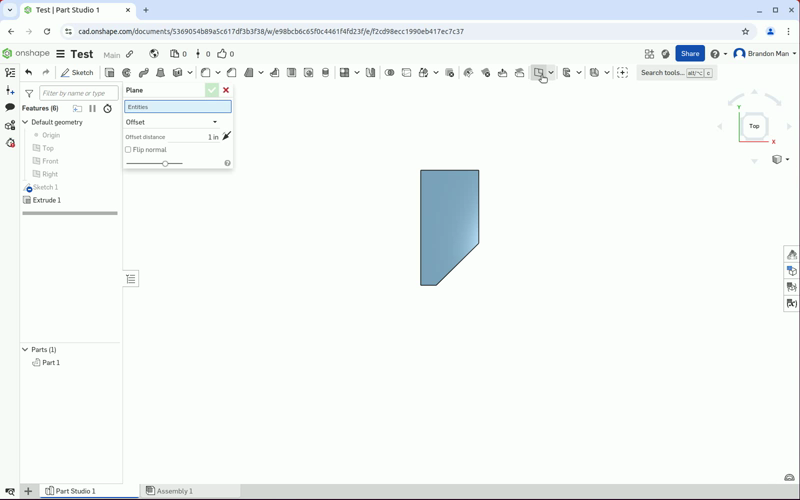
mouse_move(73, 150)
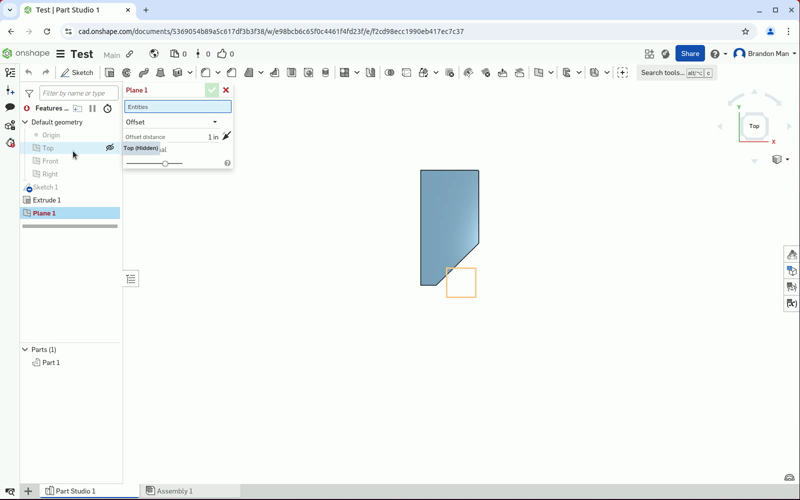
click(73, 150)
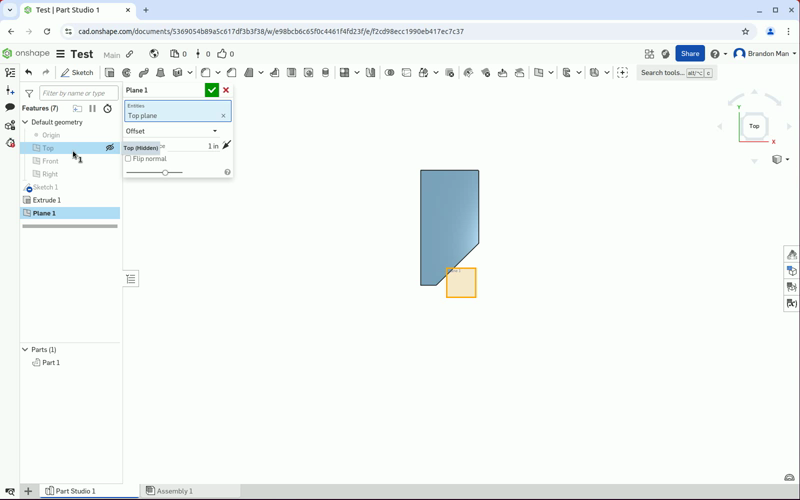
key(tab, 2)
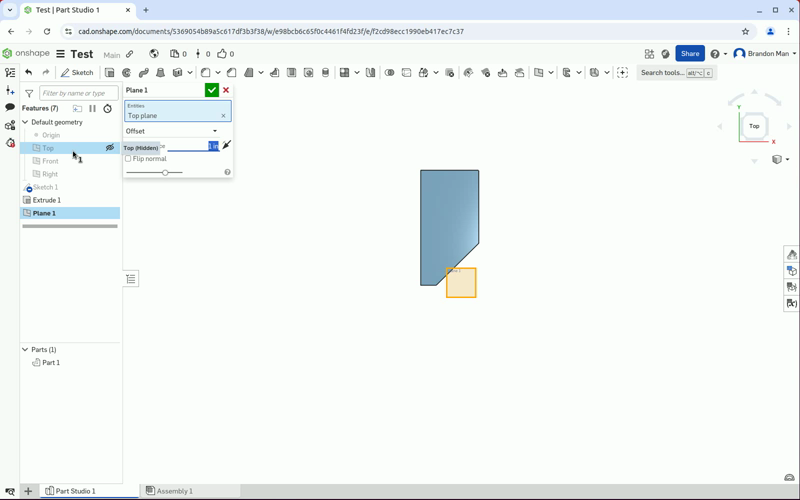
text(5.299)
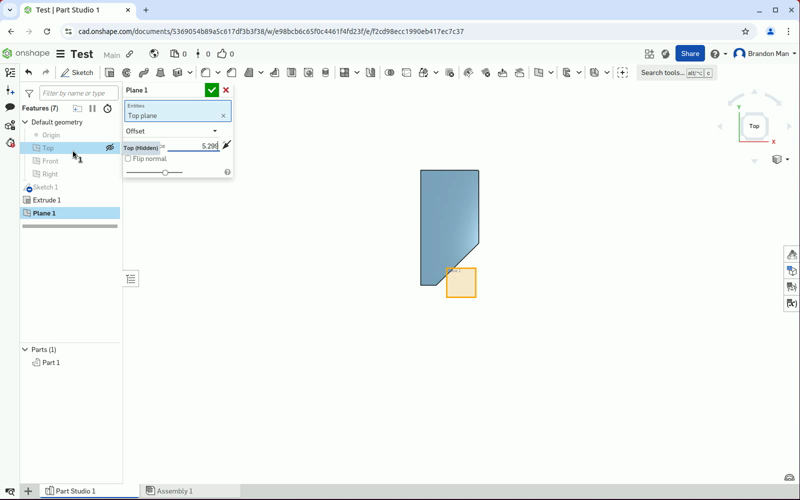
key(enter, 2)
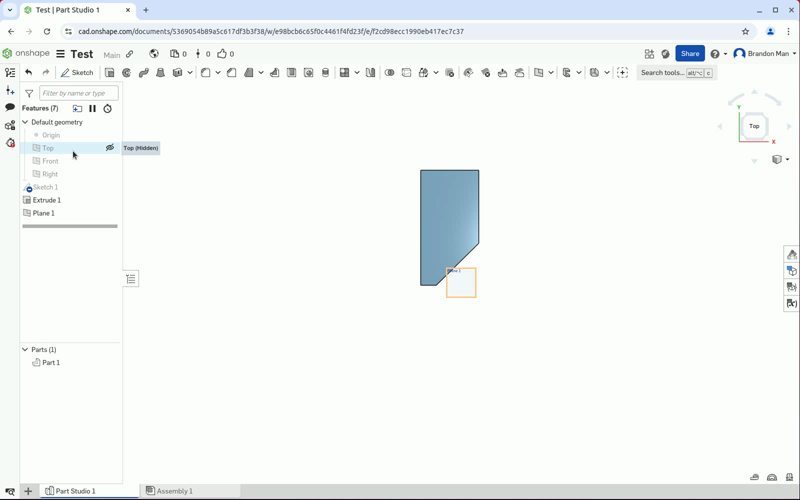
key(shift+s)
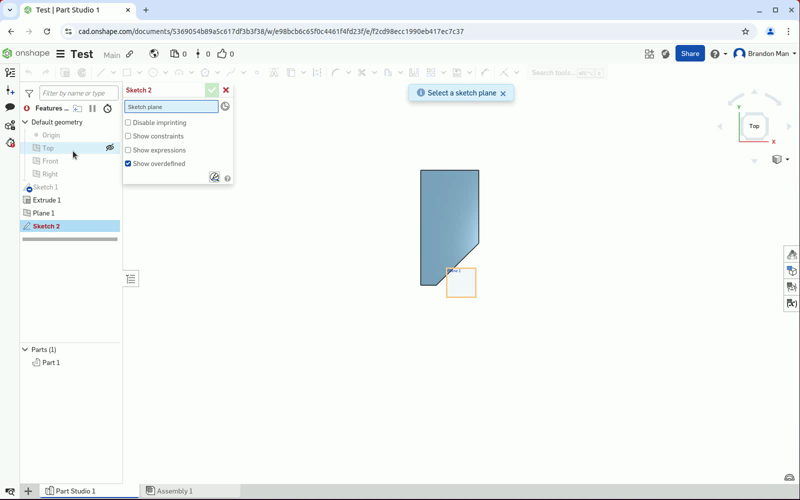
mouse_move(73, 215)
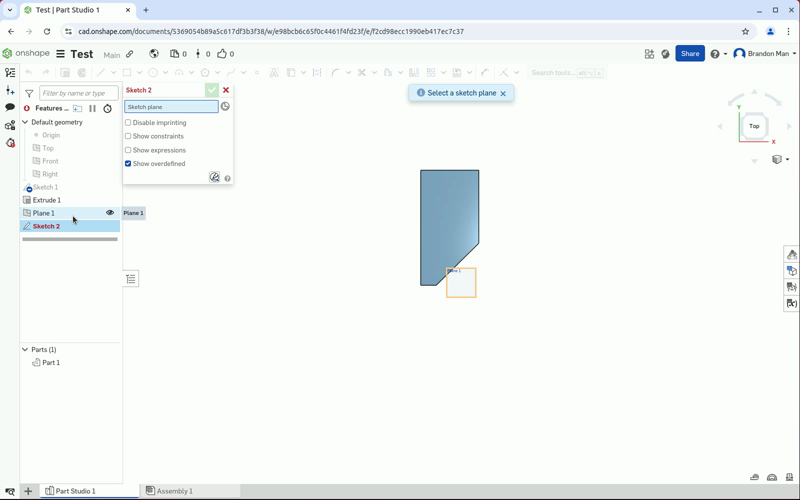
click(73, 215)
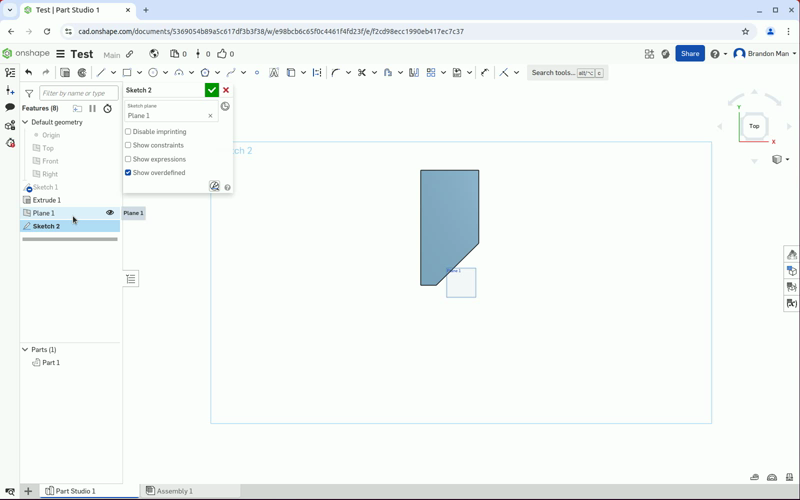
mouse_move(73, 352)
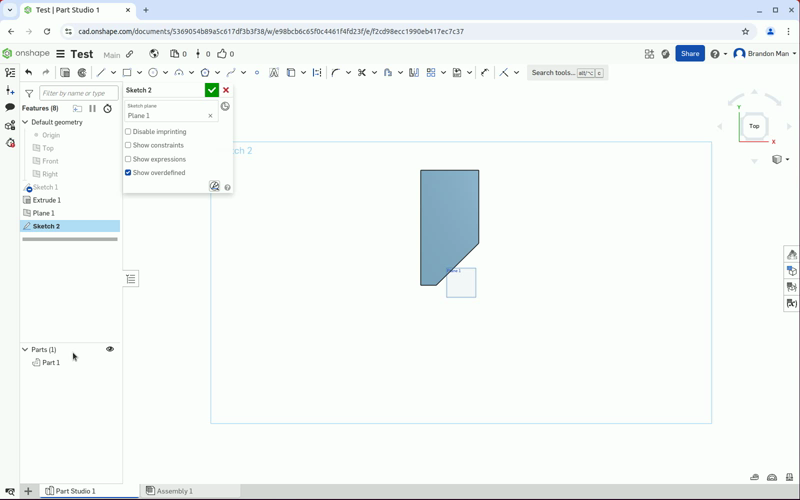
key(y)
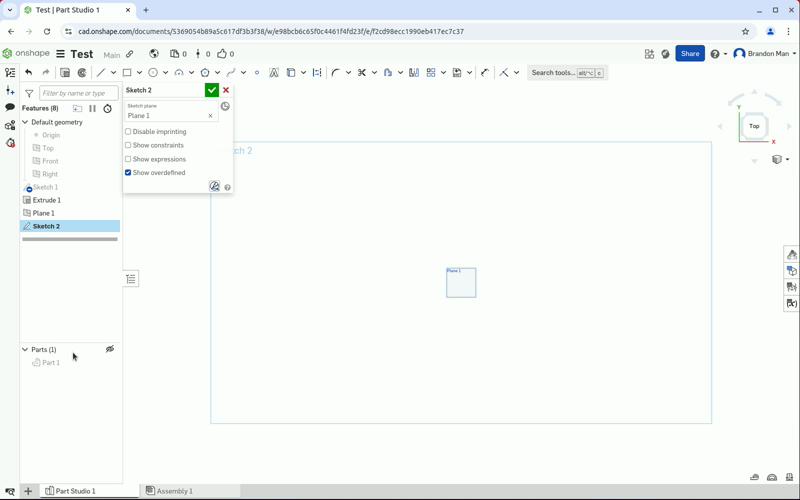
key(l)
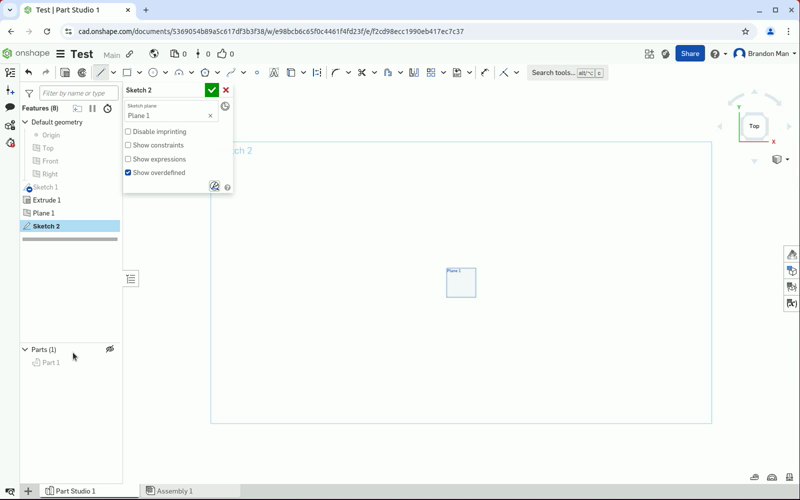
key_down(shift)
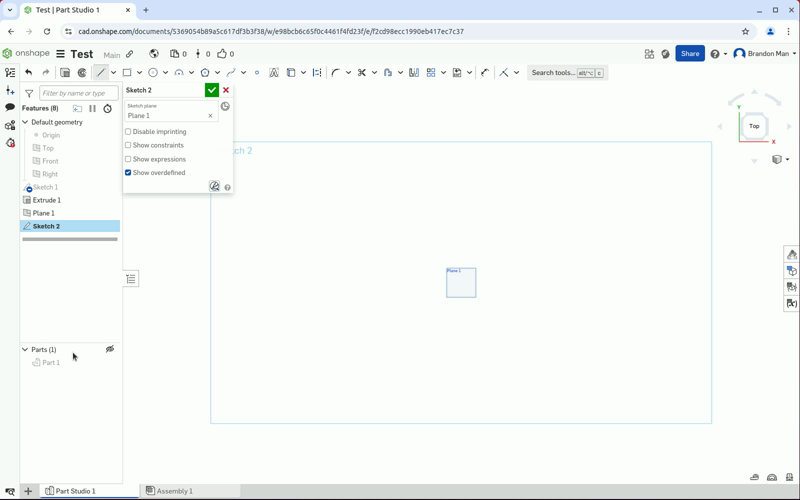
mouse_move(420, 243)
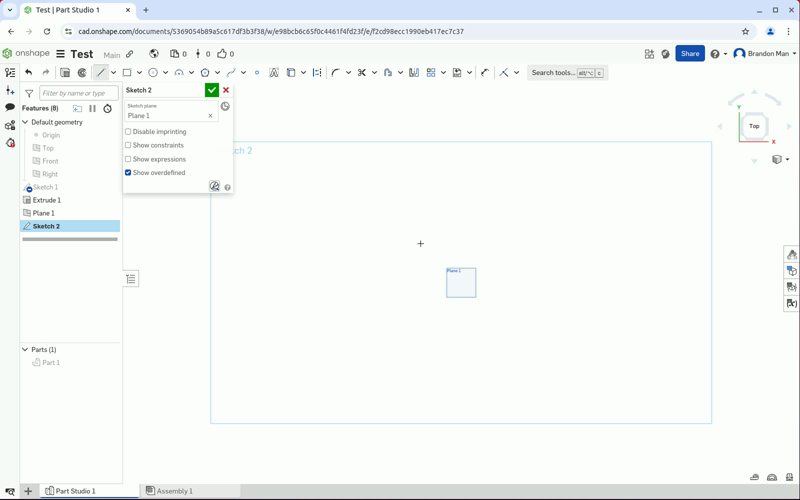
click(420, 243)
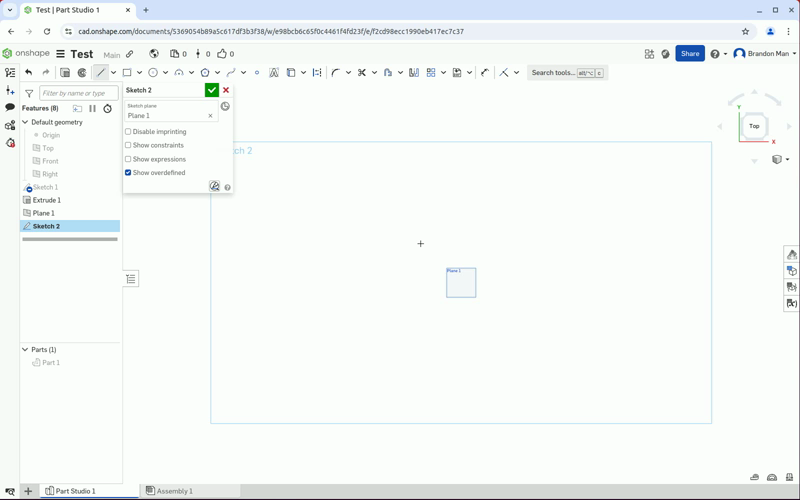
key_up(shift)
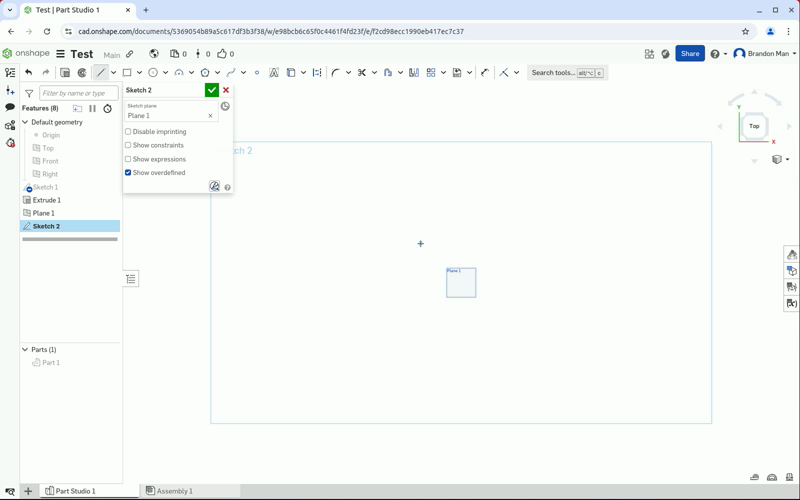
key_down(shift)
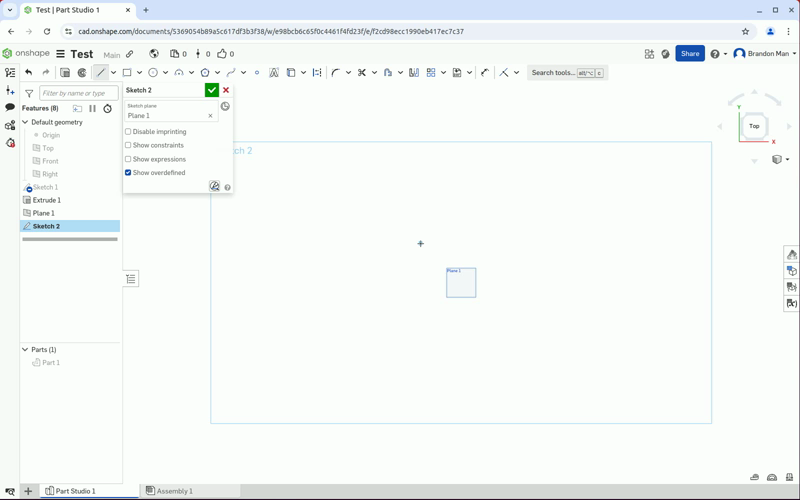
mouse_move(450, 243)
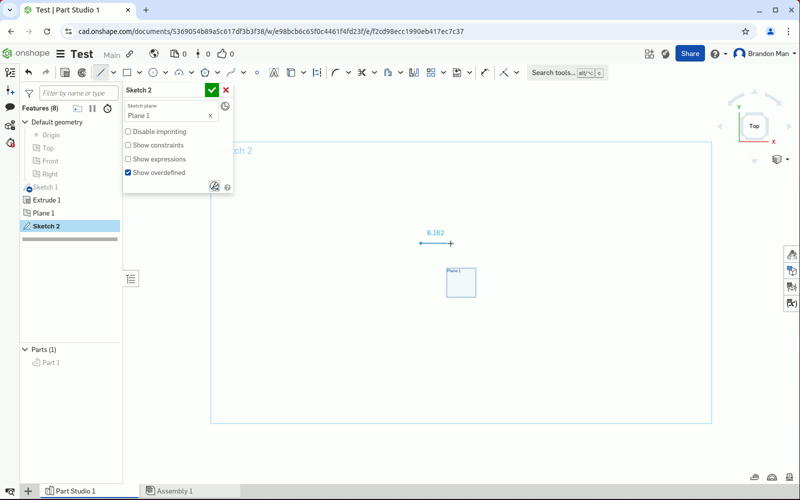
mouse_move(478, 243)
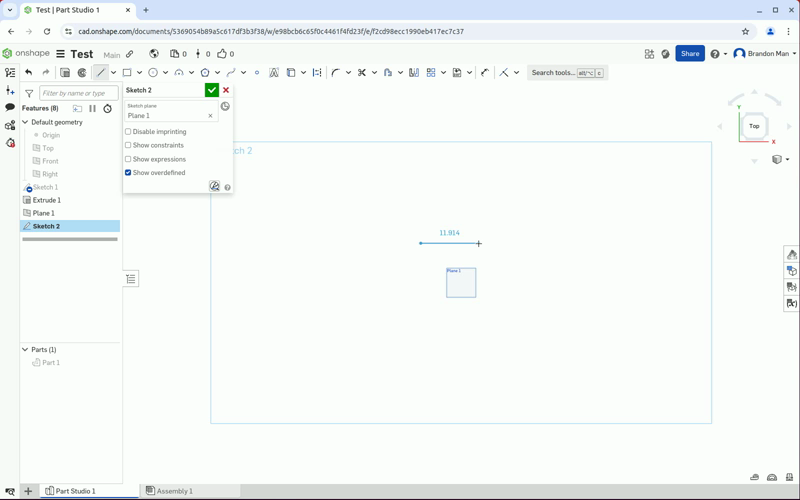
click(478, 243)
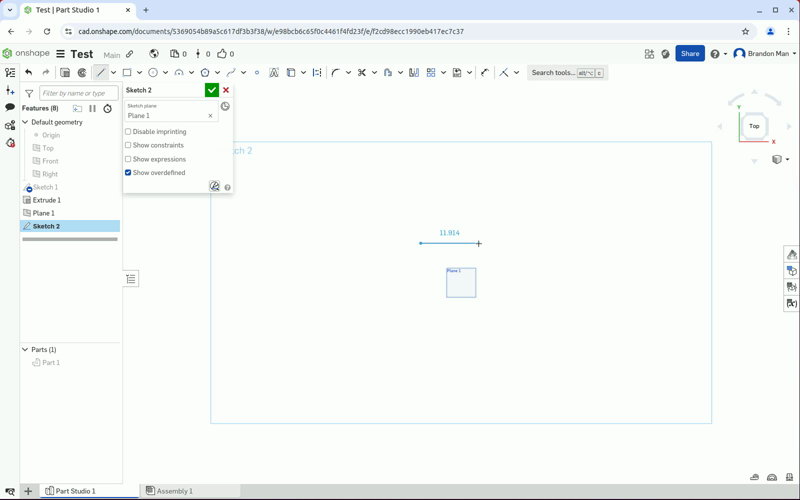
key_up(shift)
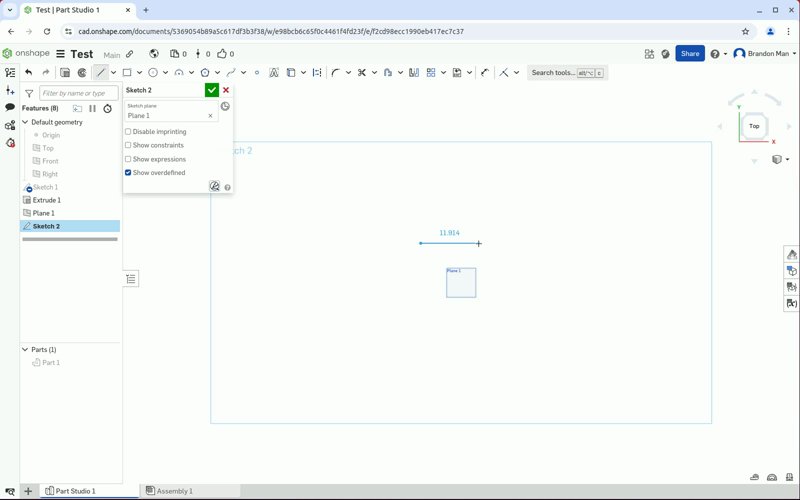
key_down(shift)
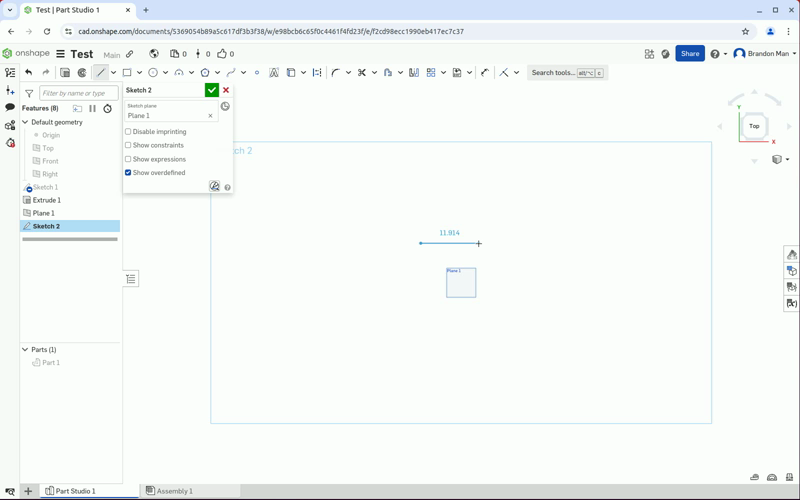
mouse_move(478, 169)
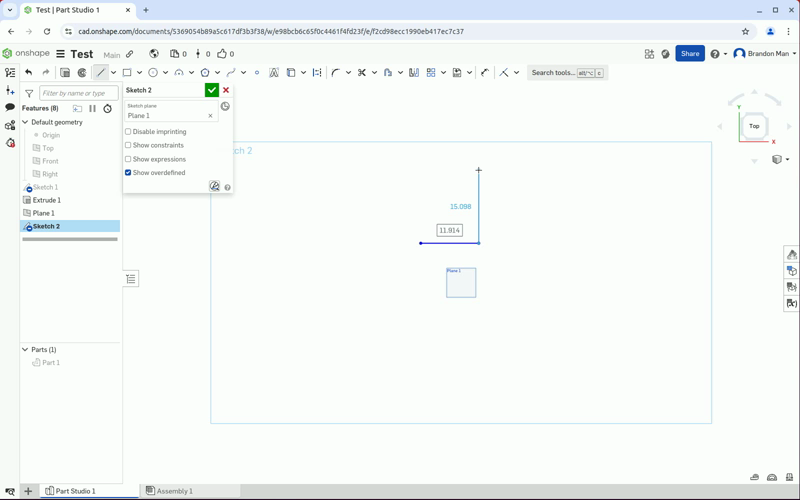
click(478, 169)
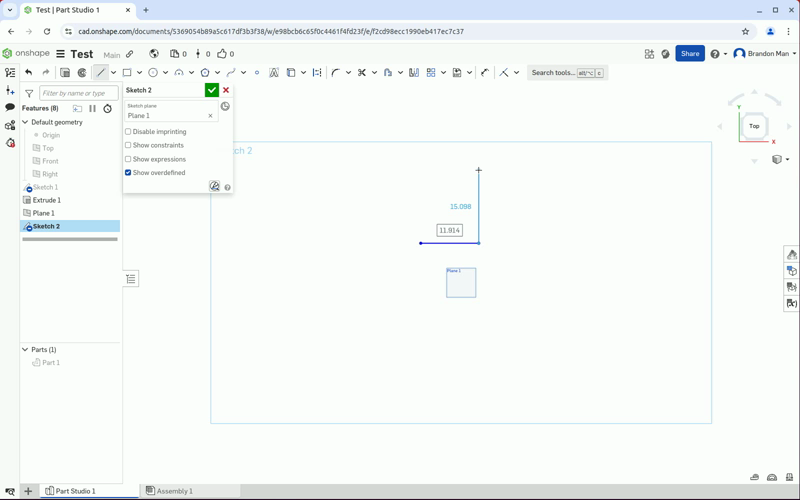
key_up(shift)
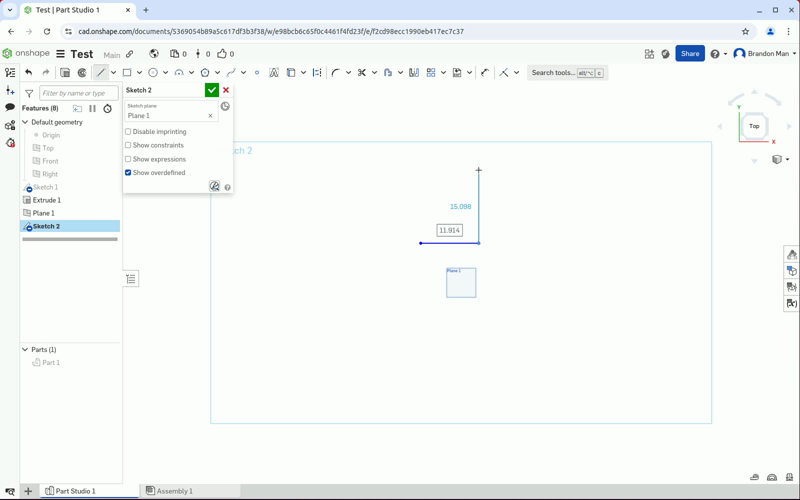
key_down(shift)
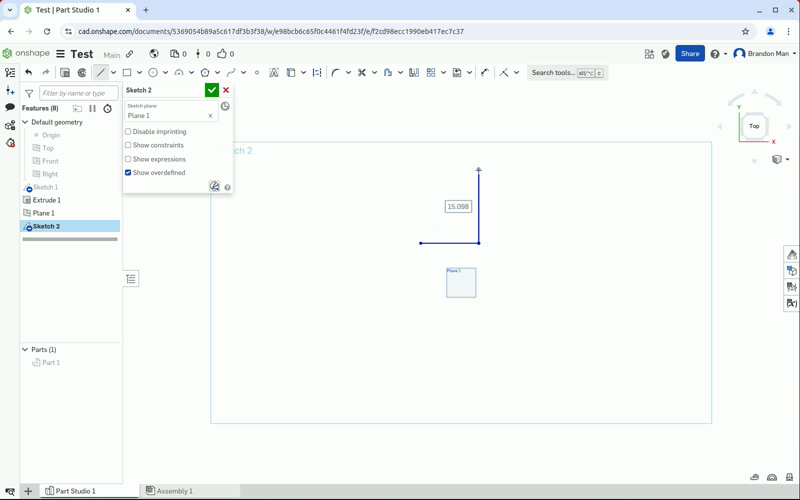
mouse_move(508, 169)
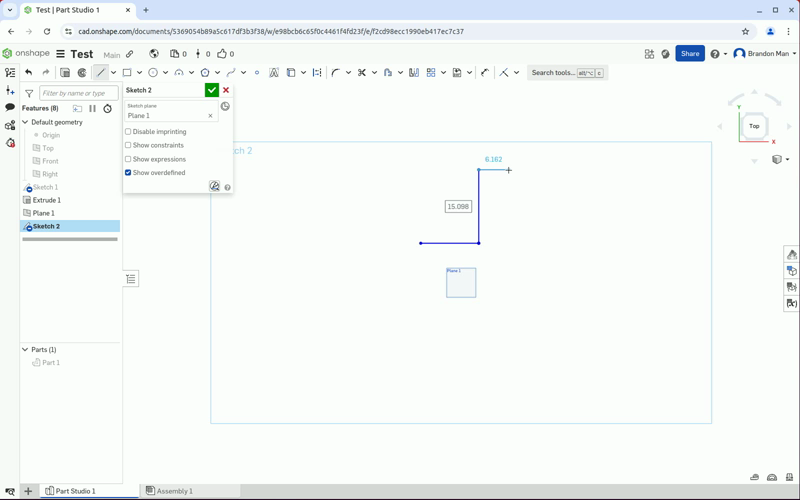
mouse_move(420, 169)
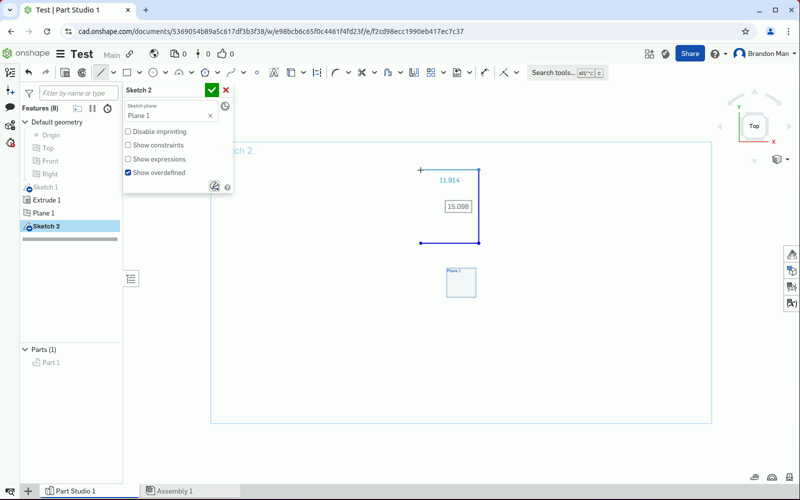
click(420, 169)
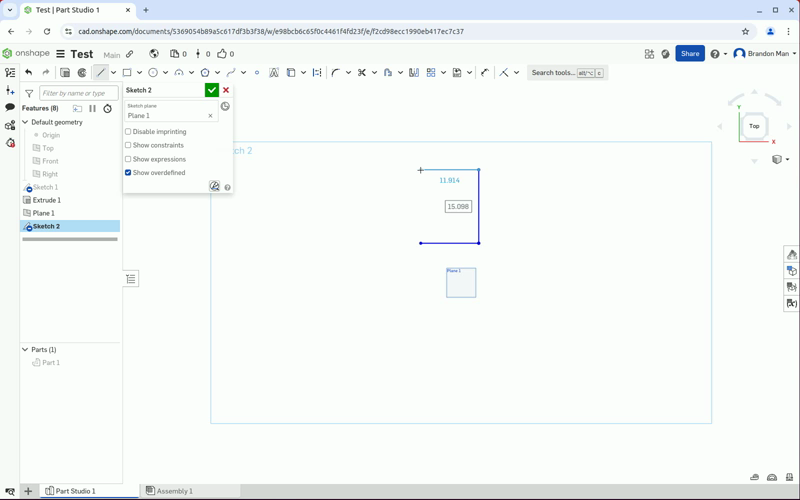
key_up(shift)
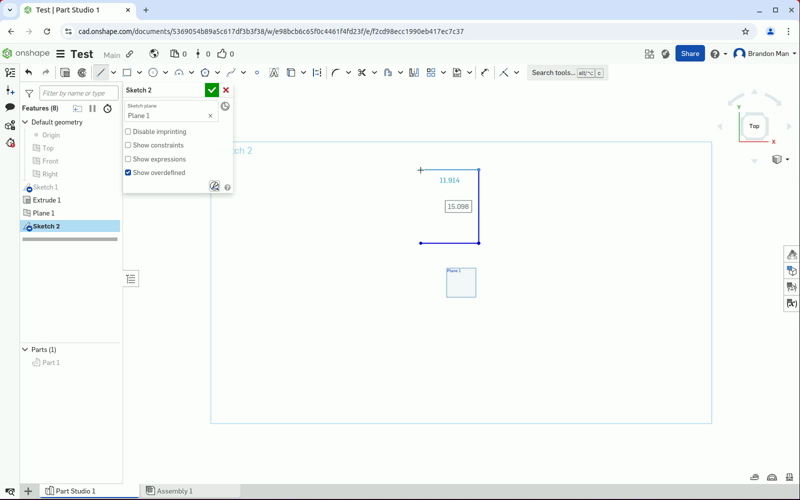
key_down(shift)
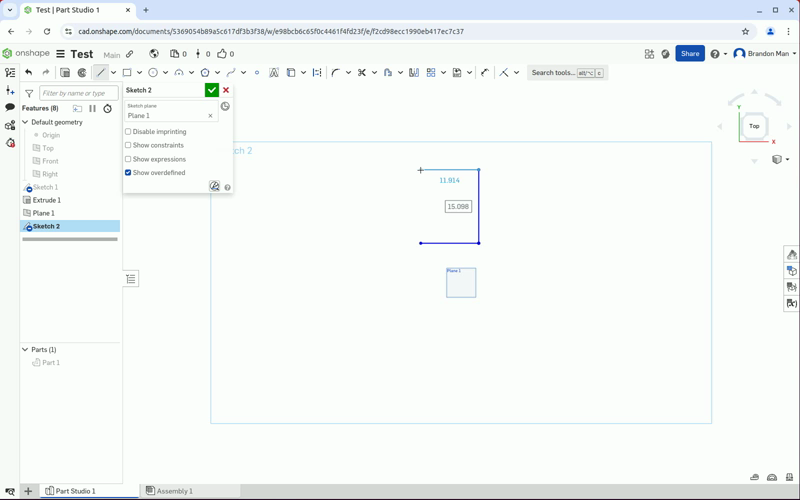
mouse_move(420, 243)
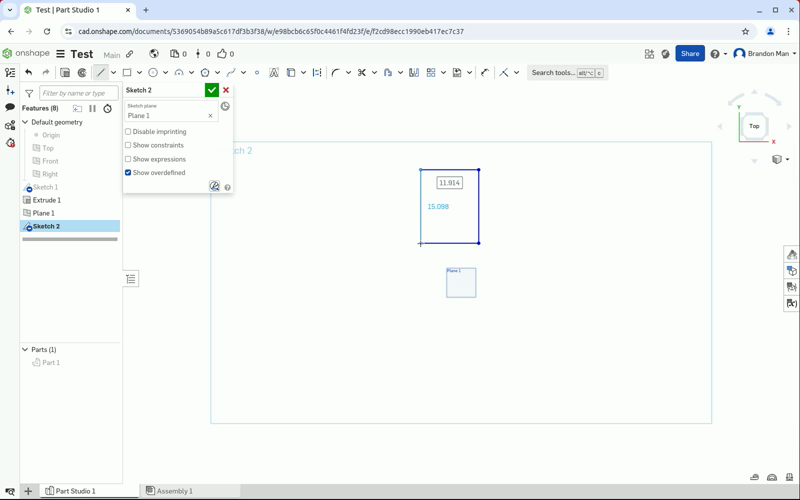
key_up(shift)
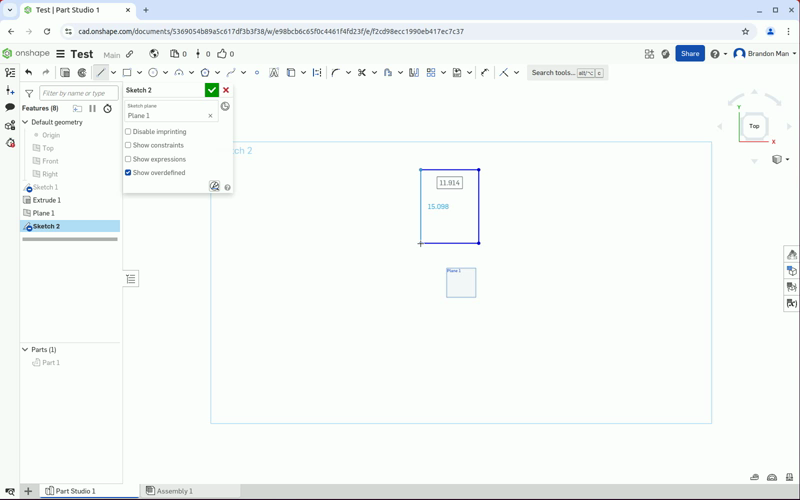
click(420, 243)
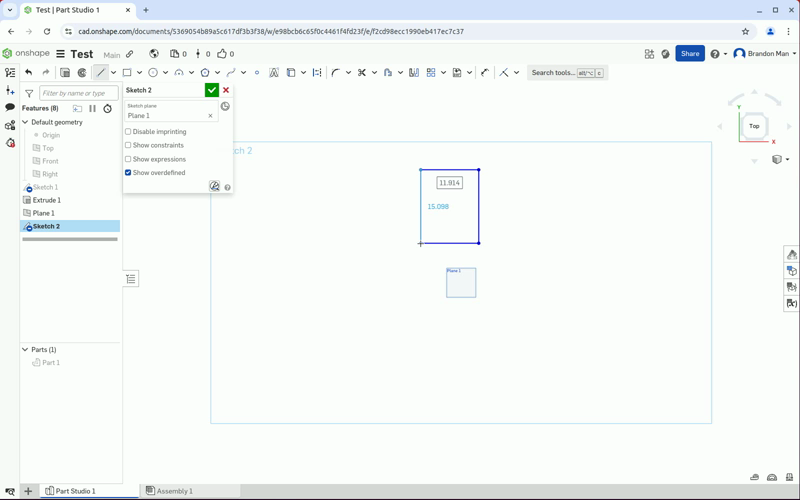
key(esc)
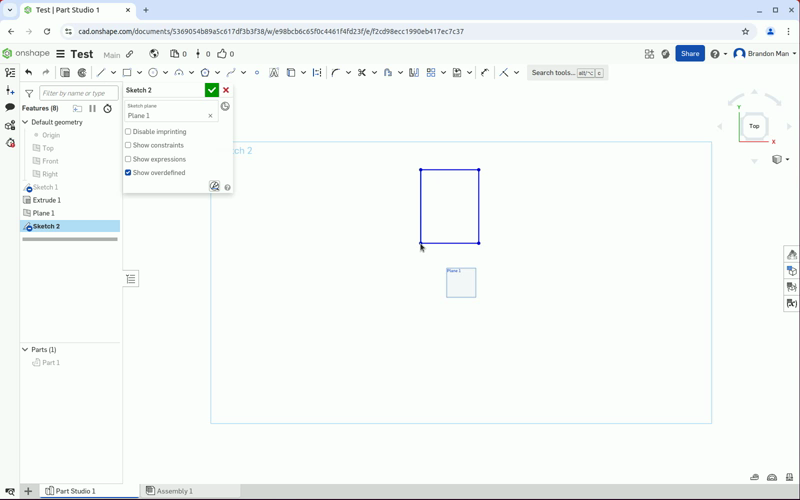
mouse_move(464, 223)
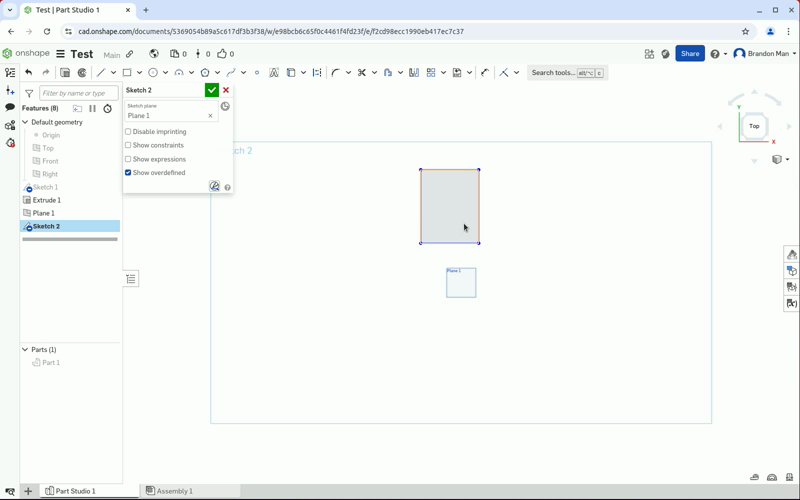
click(464, 223)
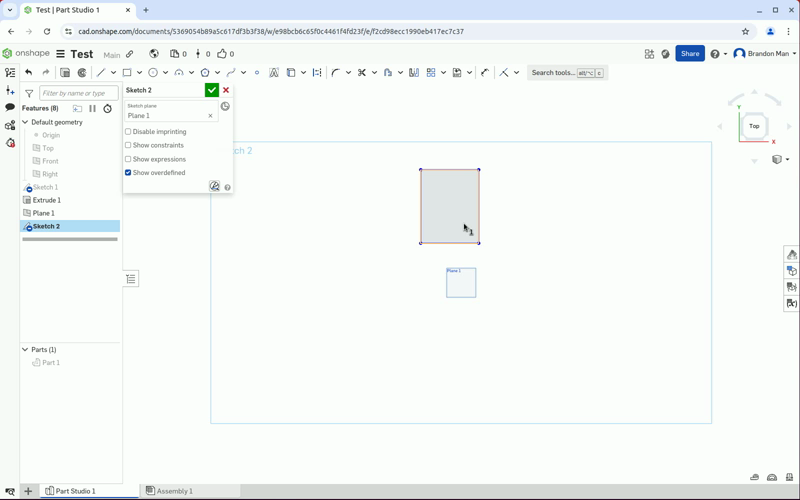
mouse_move(73, 352)
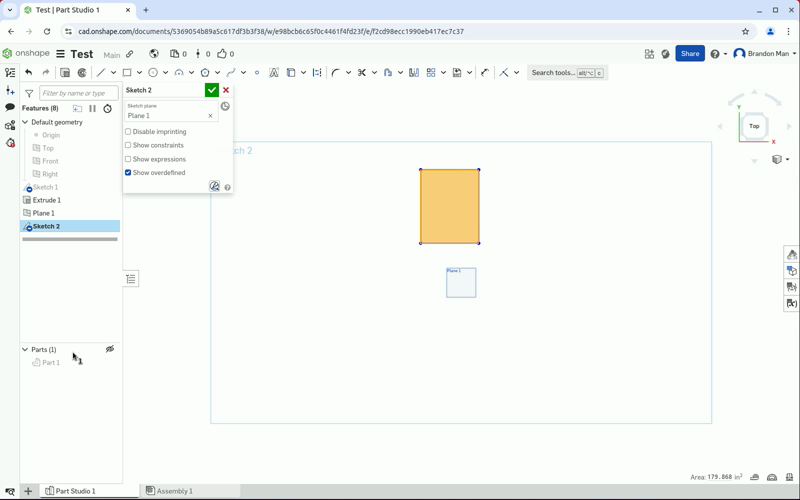
key(shift+y)
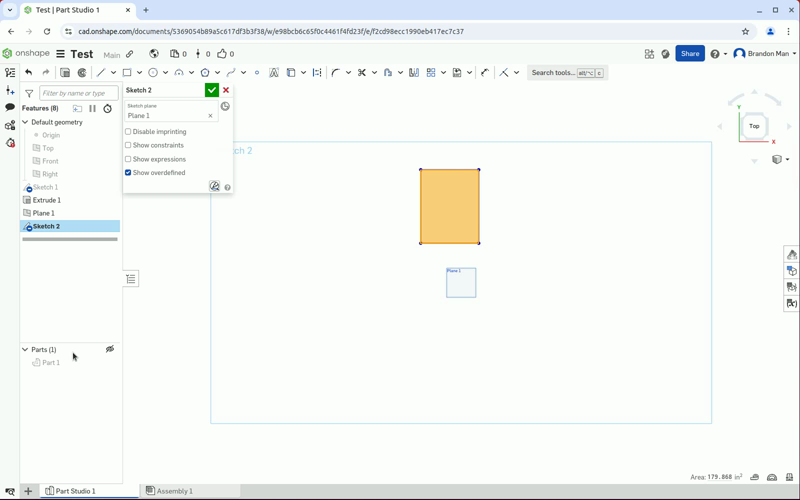
key(shift+e)
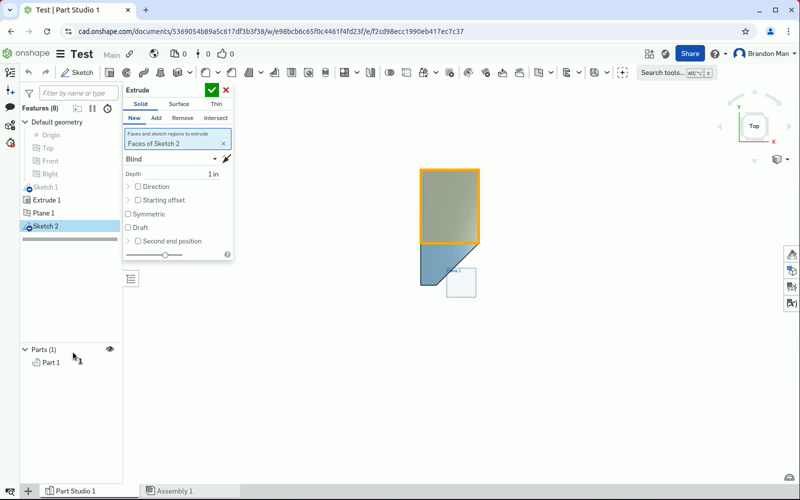
mouse_move(143, 106)
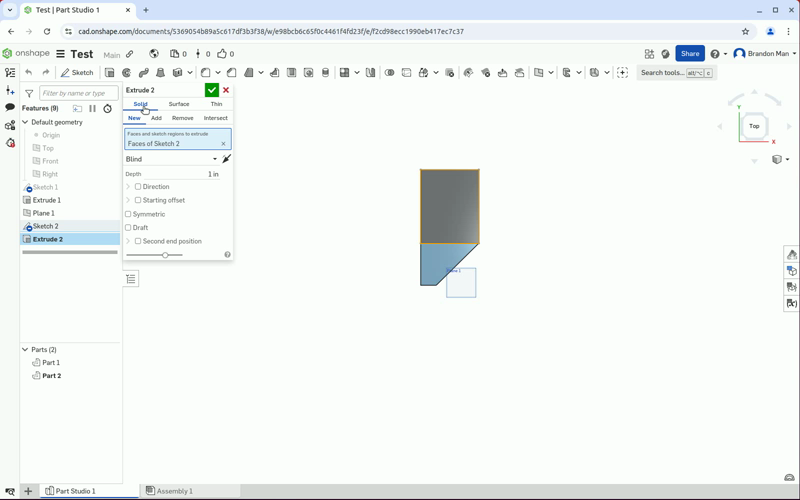
click(143, 106)
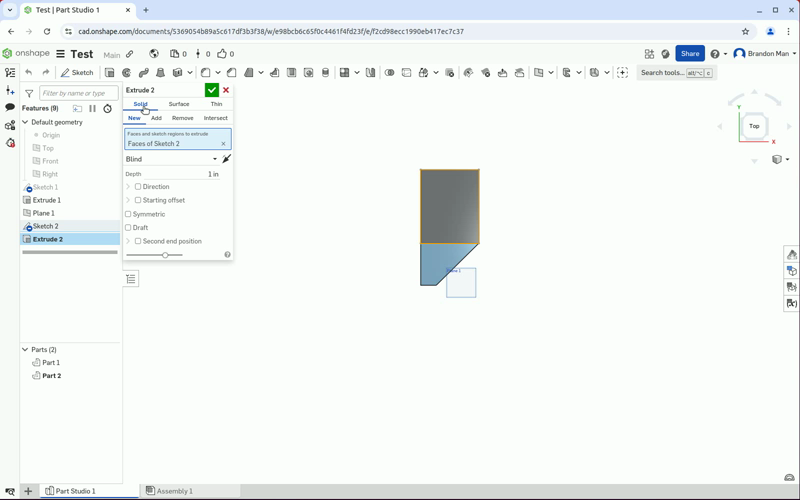
mouse_move(137, 120)
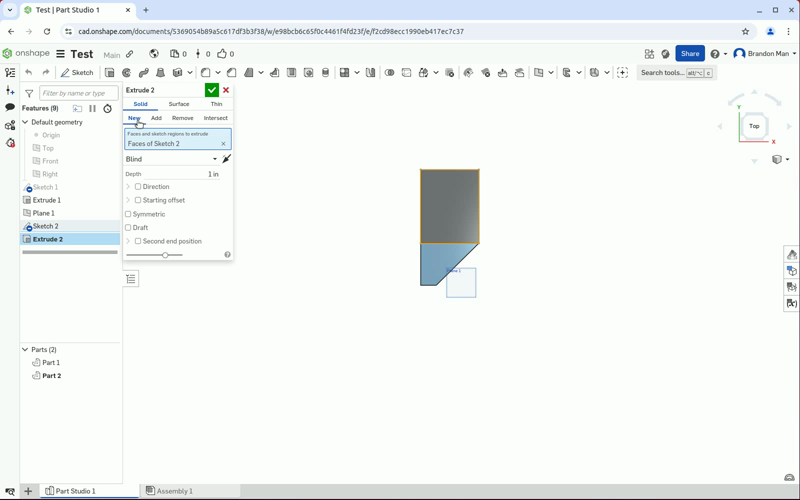
click(137, 120)
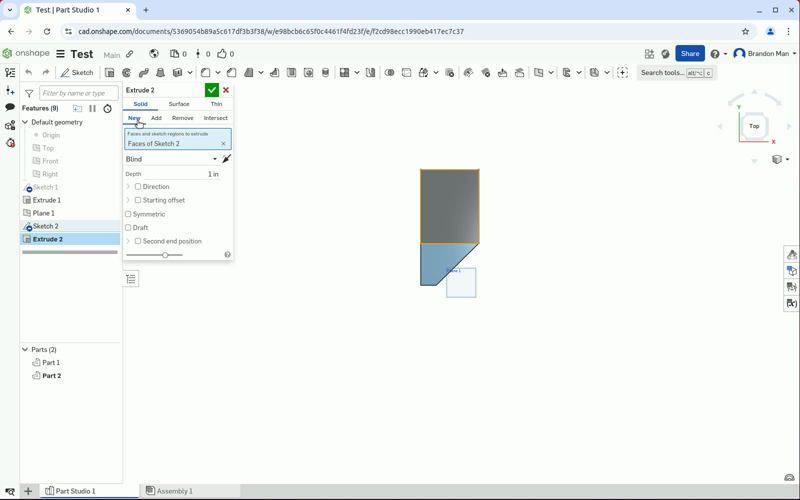
key(tab, 4)
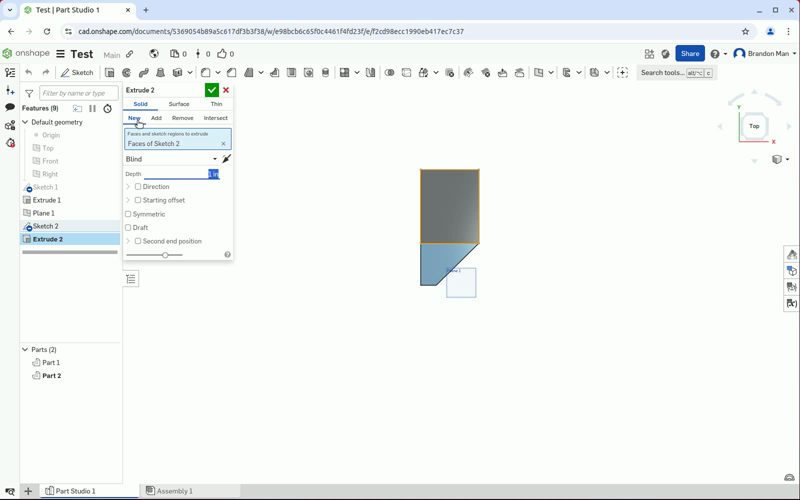
text(8.666)
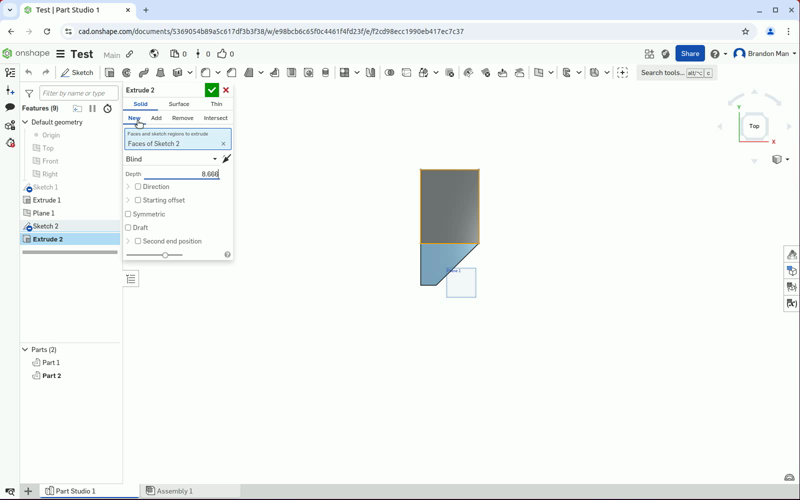
key(enter)
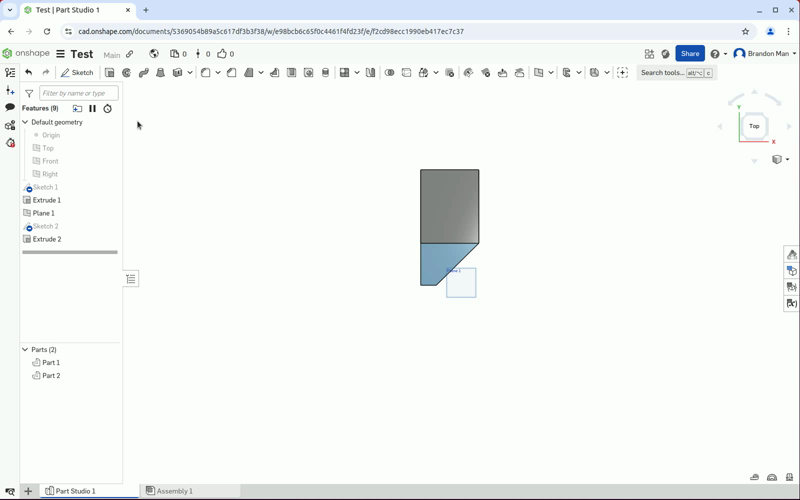
key(shift+h)
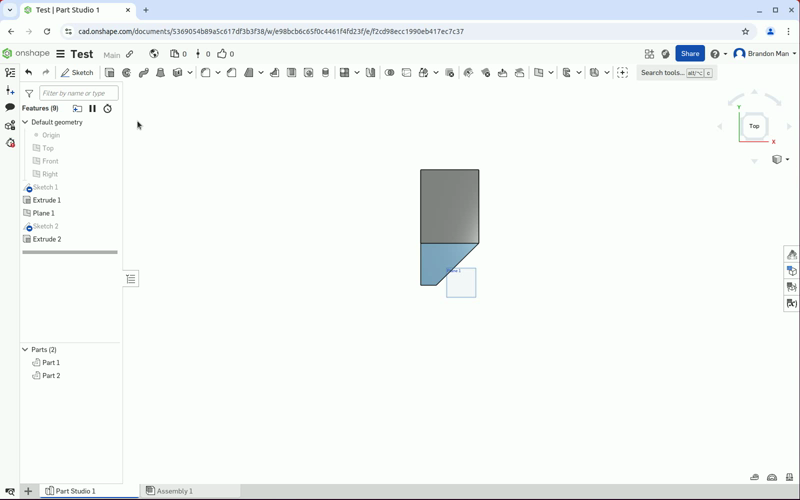
key(shift+h)
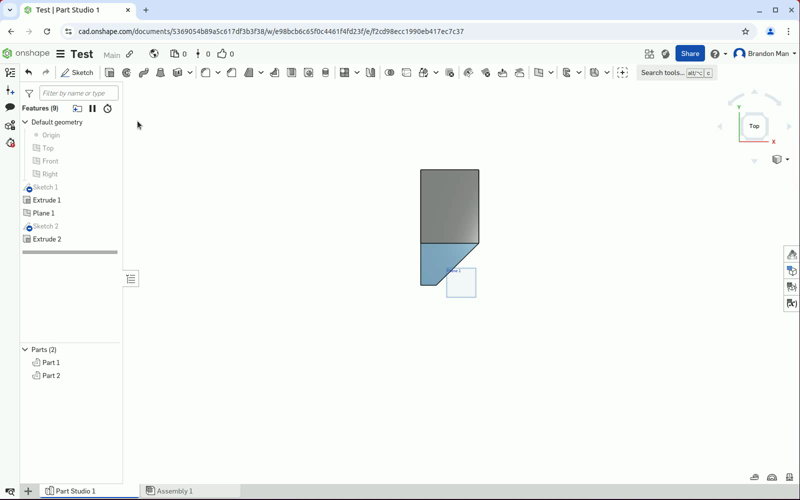
mouse_move(73, 189)
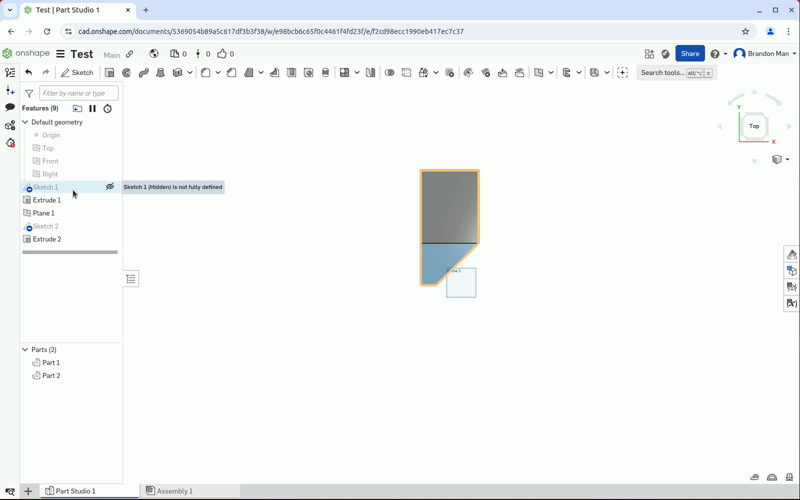
click(73, 189)
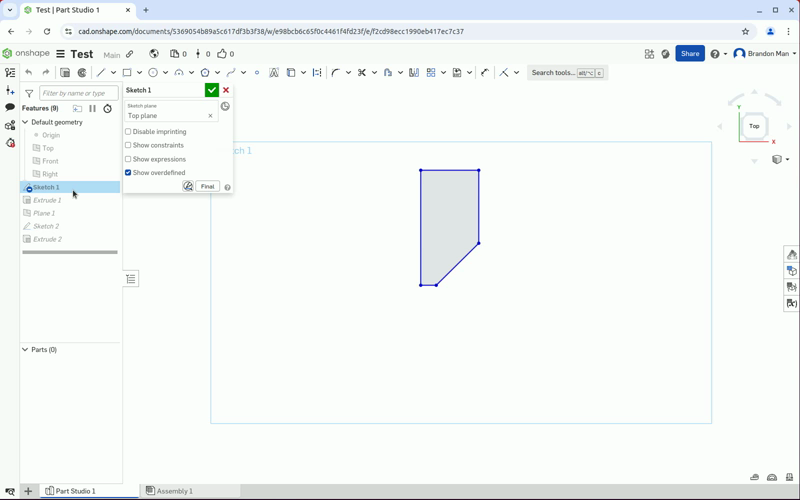
mouse_move(229, 92)
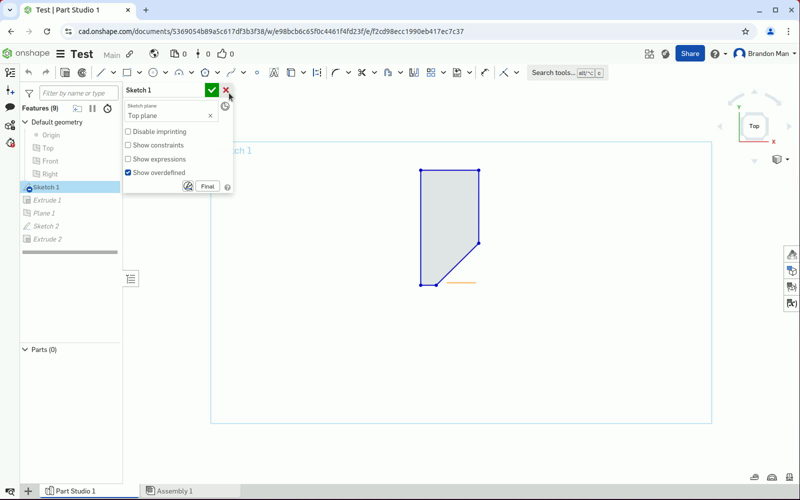
click(229, 92)
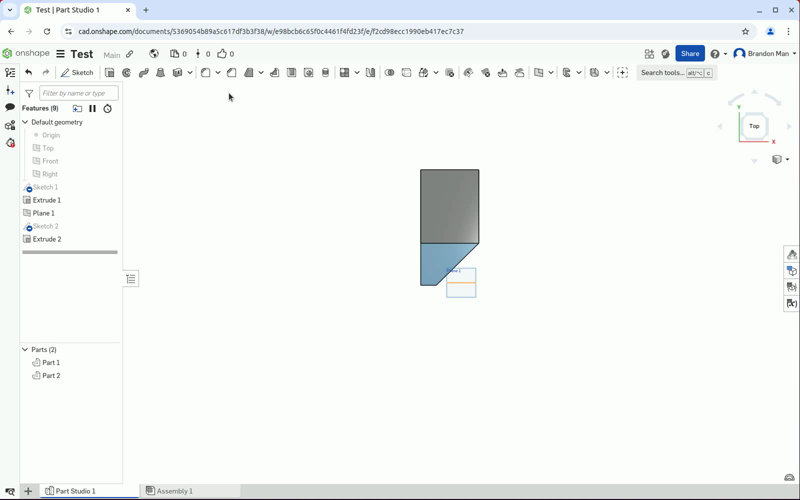
mouse_move(541, 75)
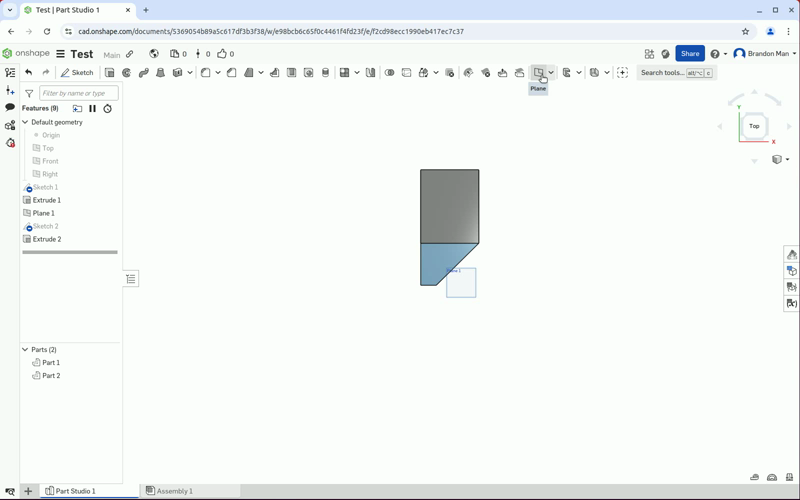
click(541, 75)
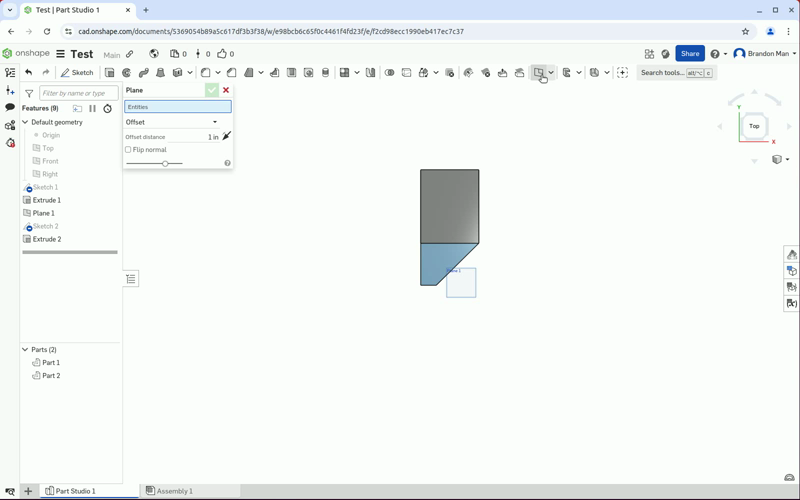
mouse_move(73, 150)
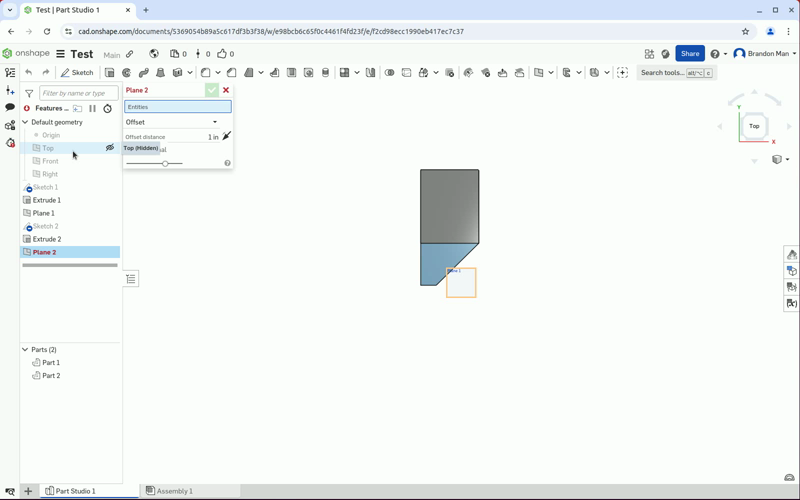
click(73, 150)
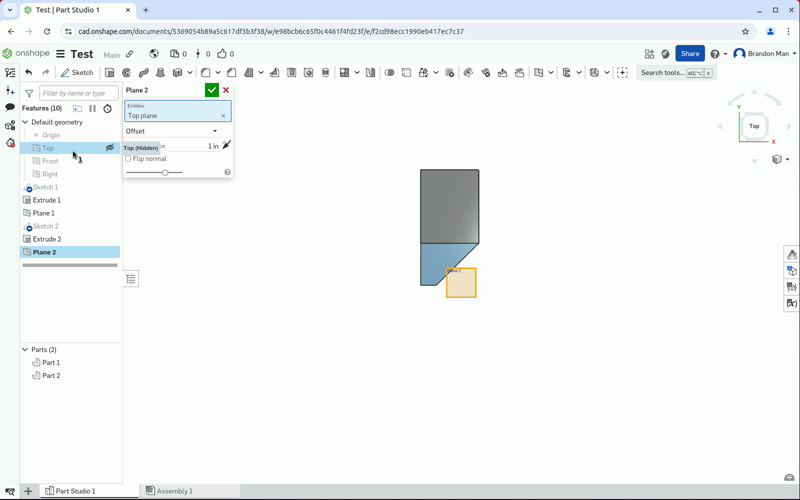
key(tab, 2)
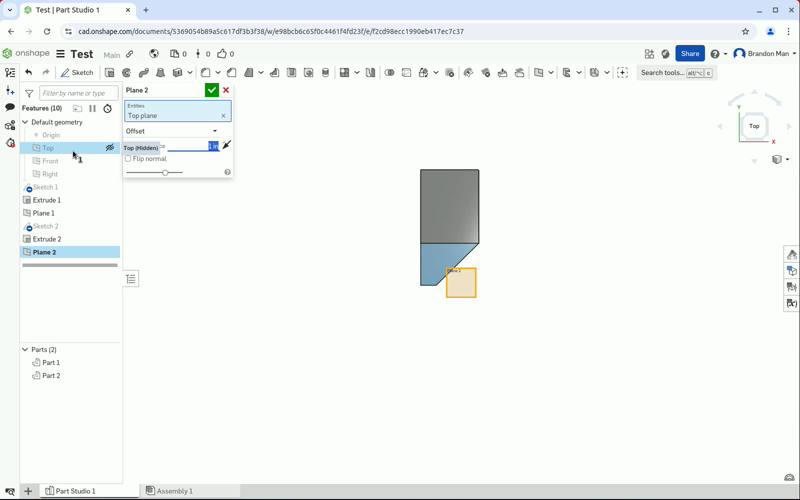
text(13.957)
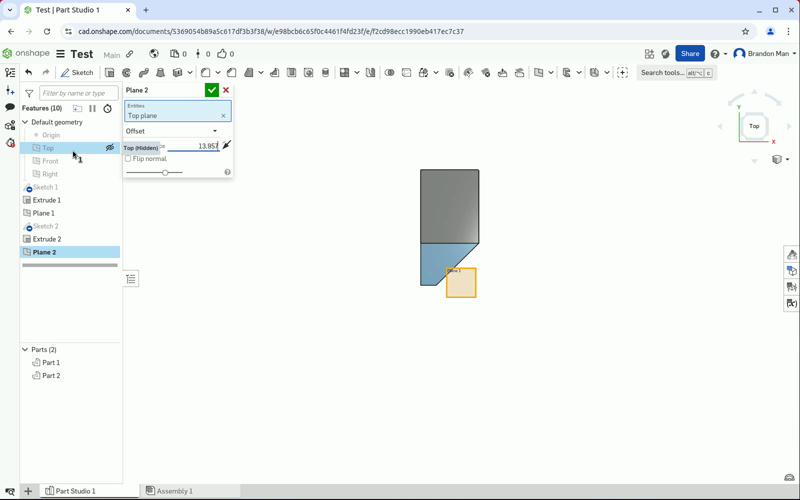
key(enter, 2)
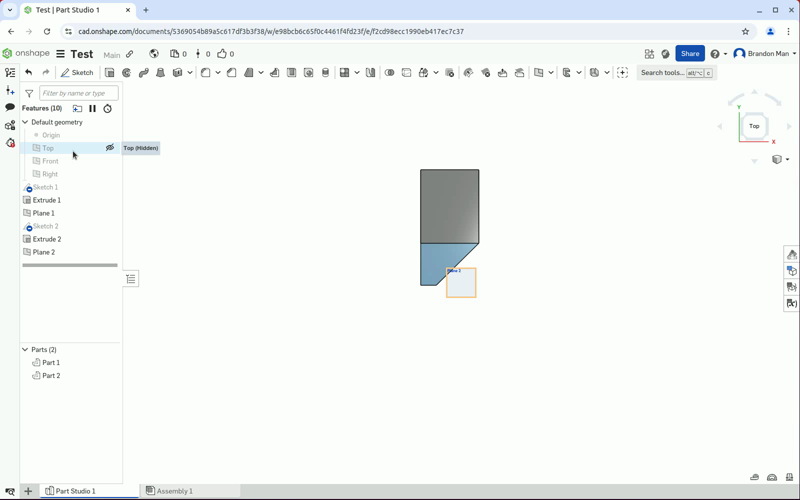
key(shift+s)
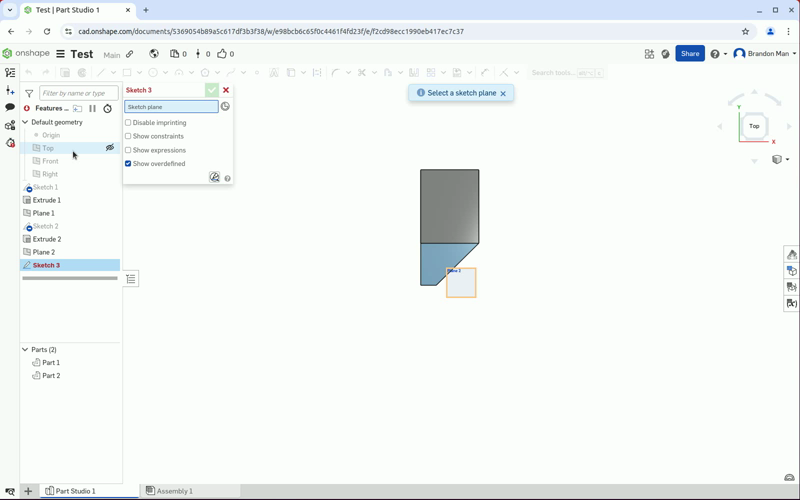
mouse_move(73, 254)
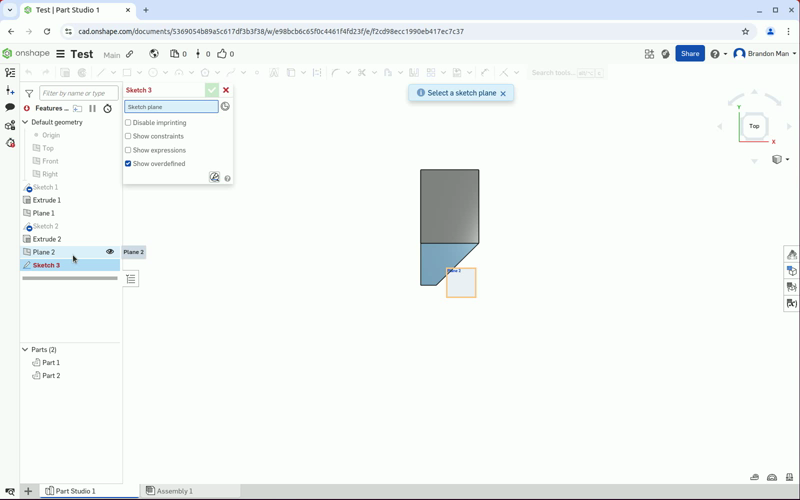
click(73, 254)
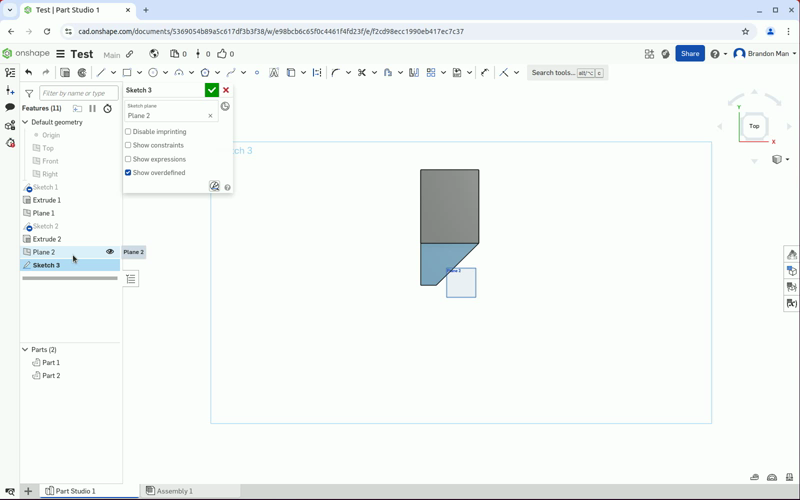
mouse_move(73, 352)
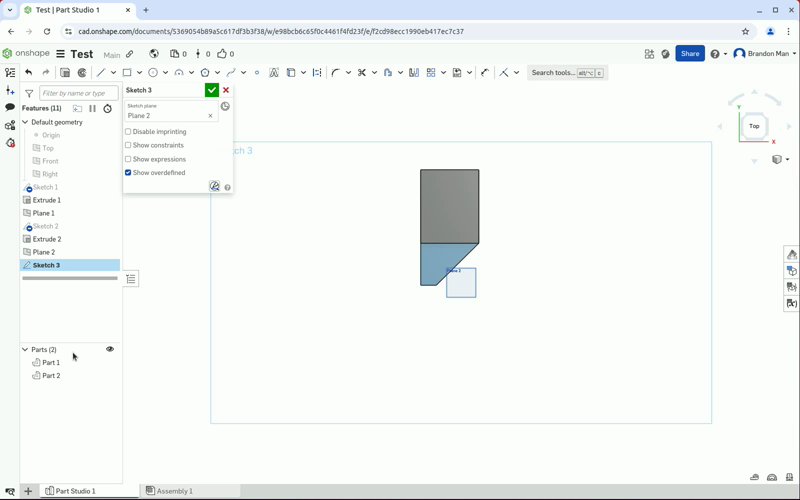
key(y)
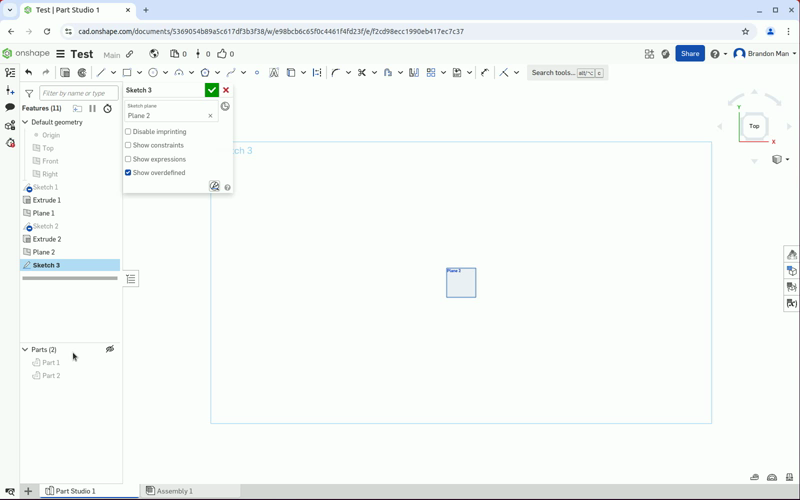
key(l)
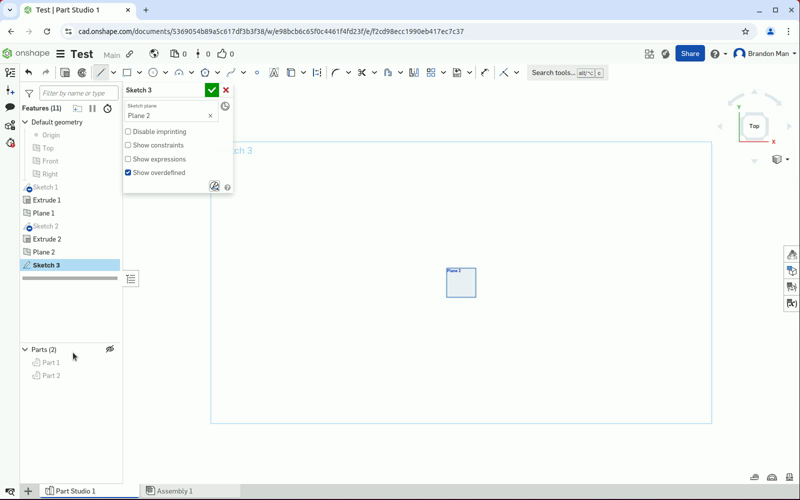
key_down(shift)
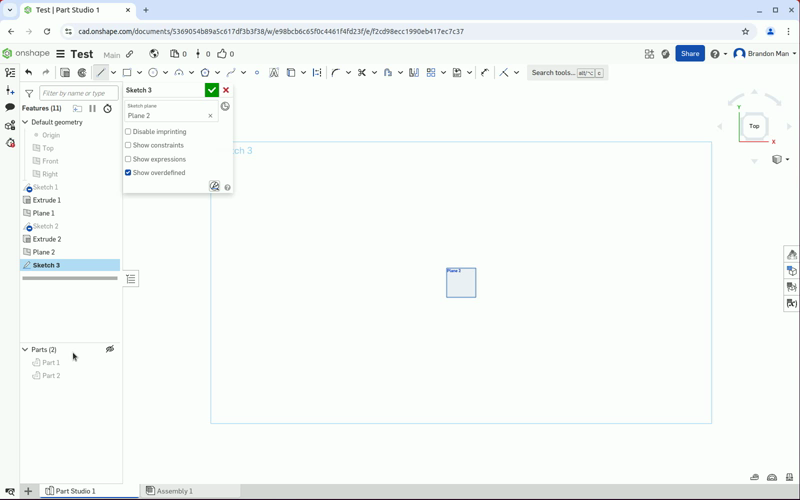
mouse_move(437, 243)
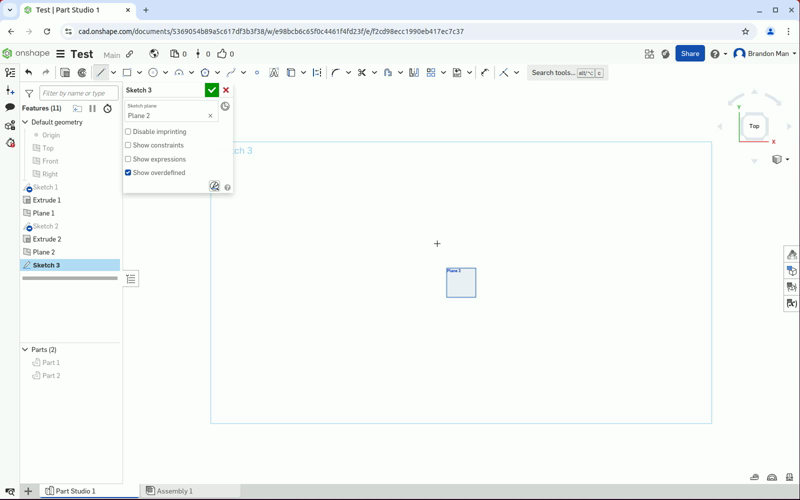
click(437, 243)
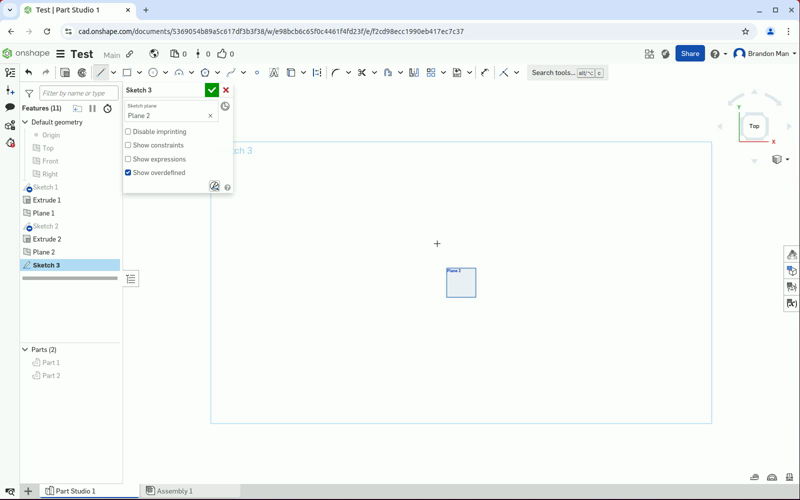
key_up(shift)
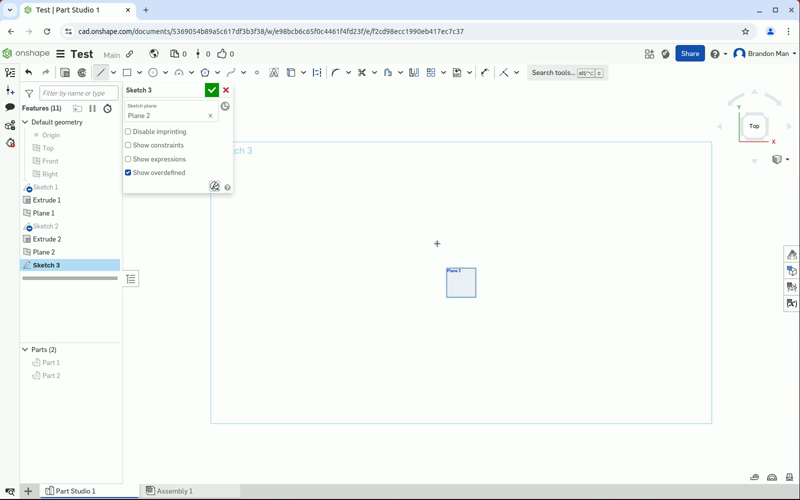
key_down(shift)
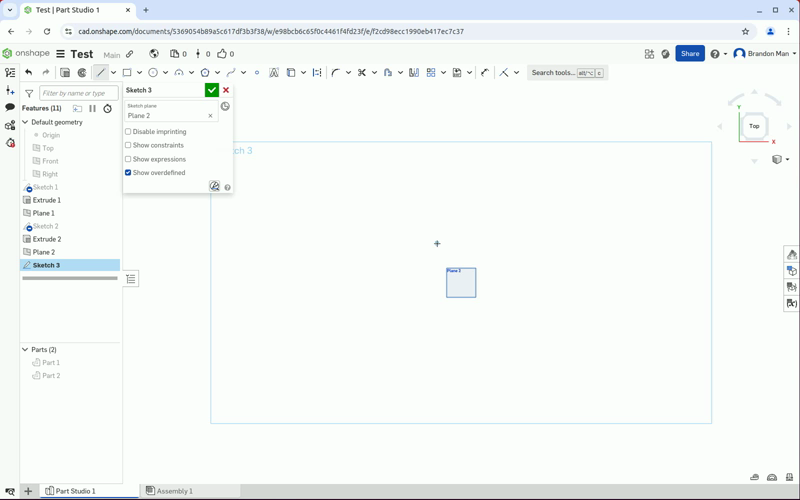
mouse_move(467, 243)
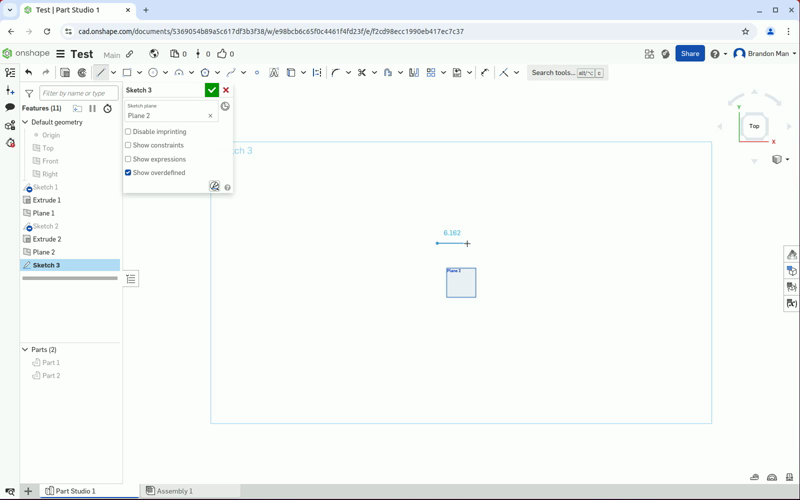
mouse_move(480, 243)
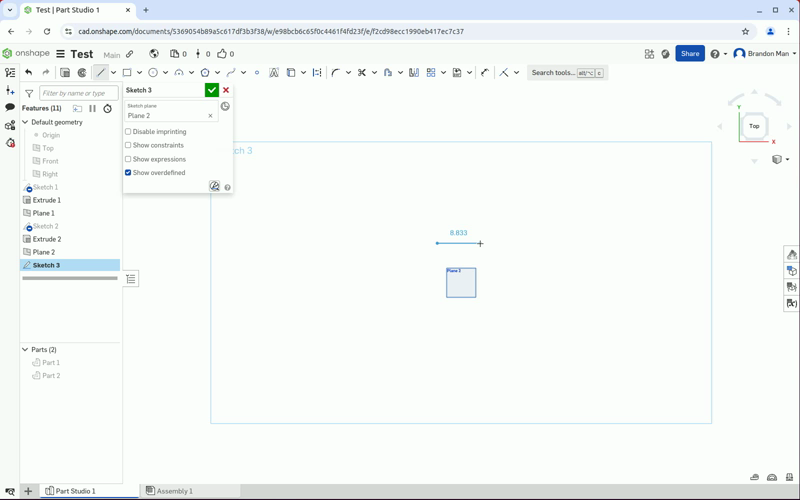
click(480, 243)
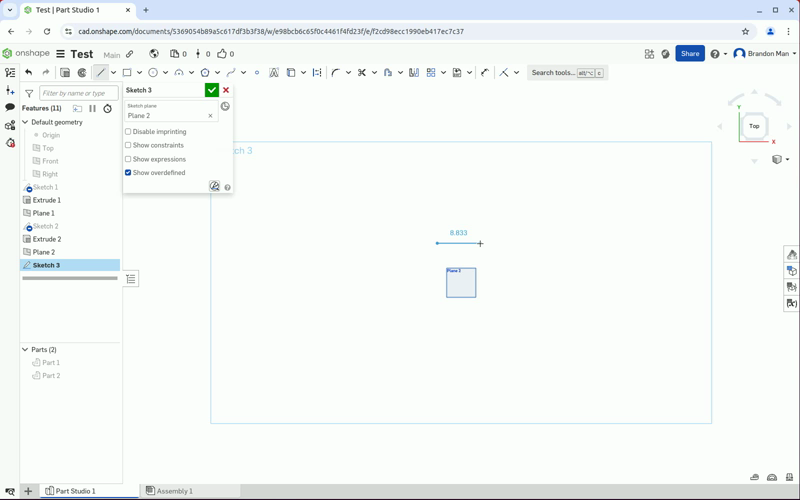
key_up(shift)
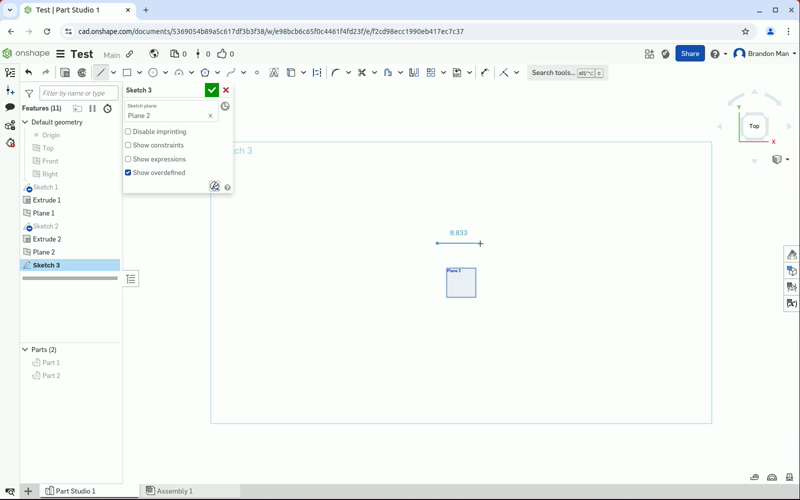
key_down(shift)
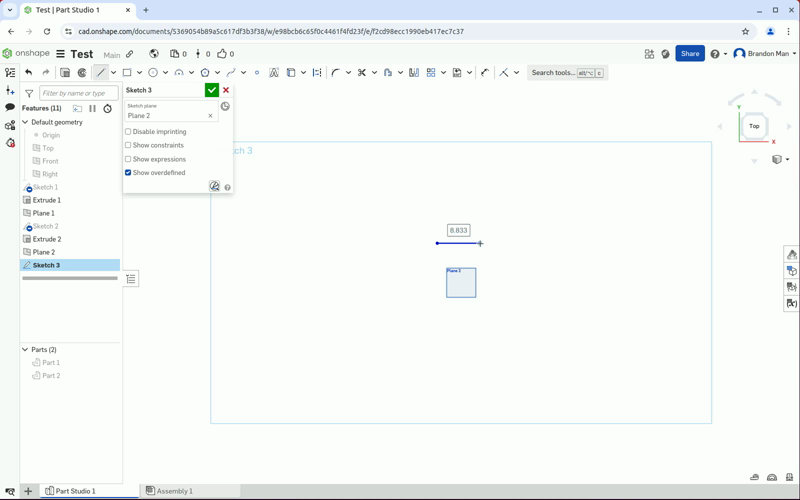
mouse_move(510, 243)
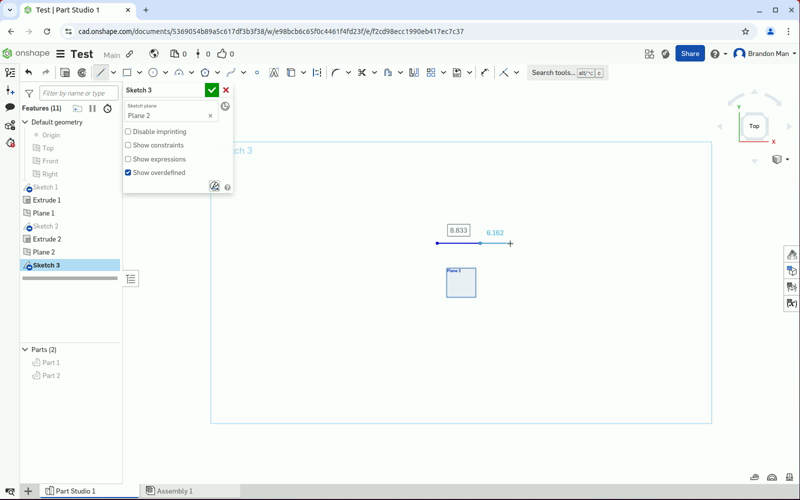
mouse_move(480, 200)
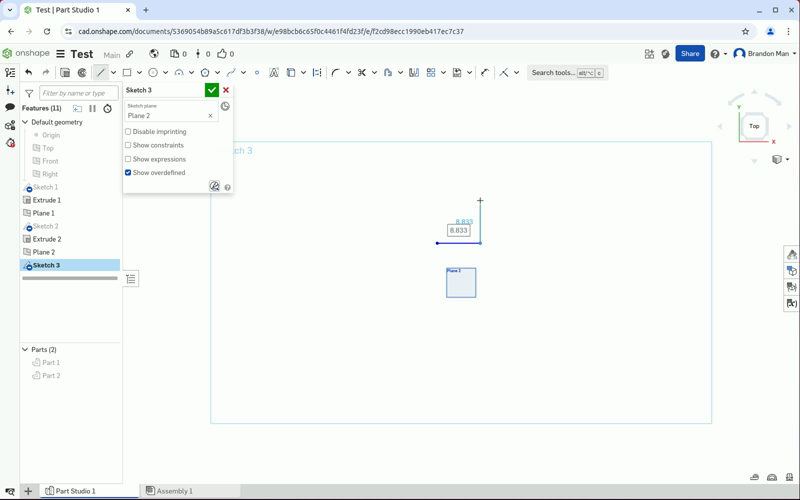
click(480, 200)
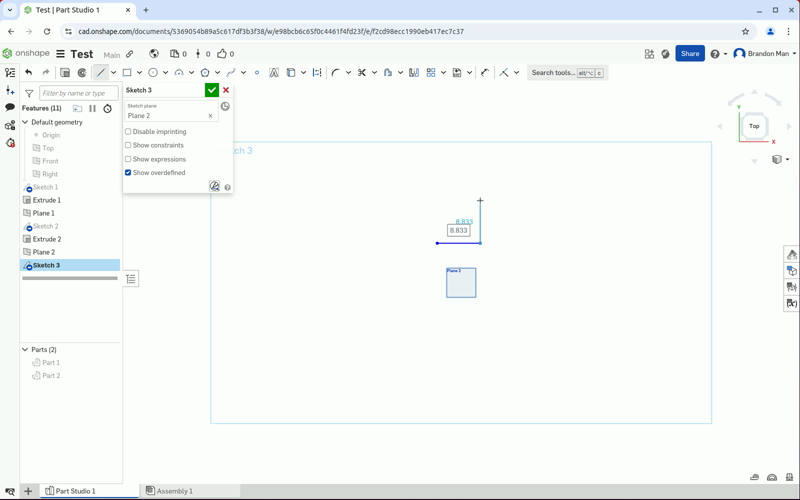
key_up(shift)
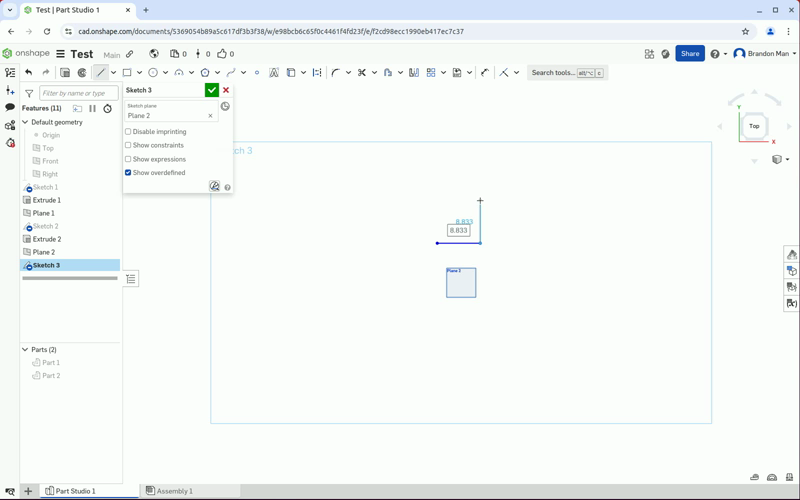
key_down(shift)
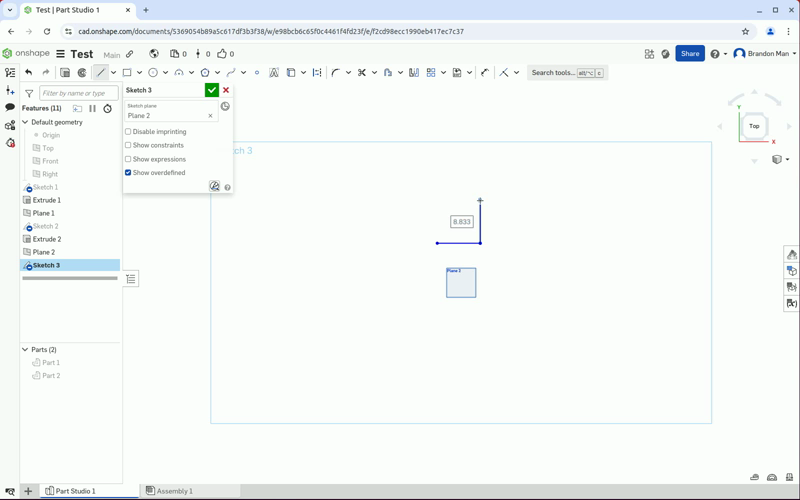
mouse_move(510, 200)
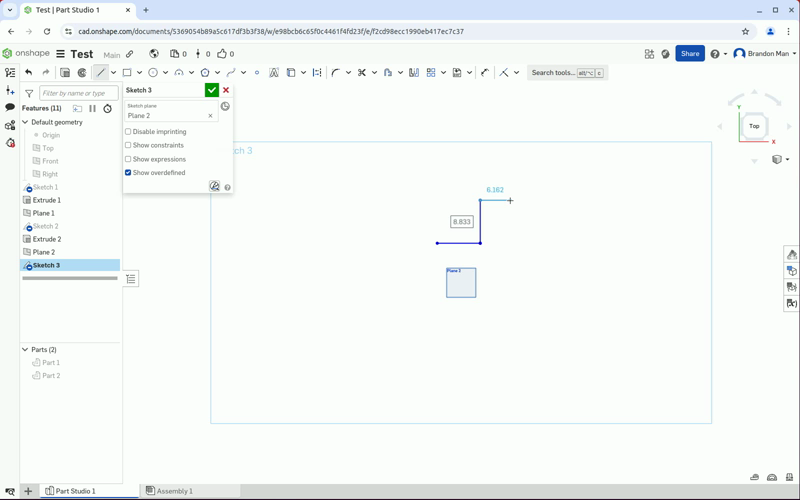
mouse_move(437, 200)
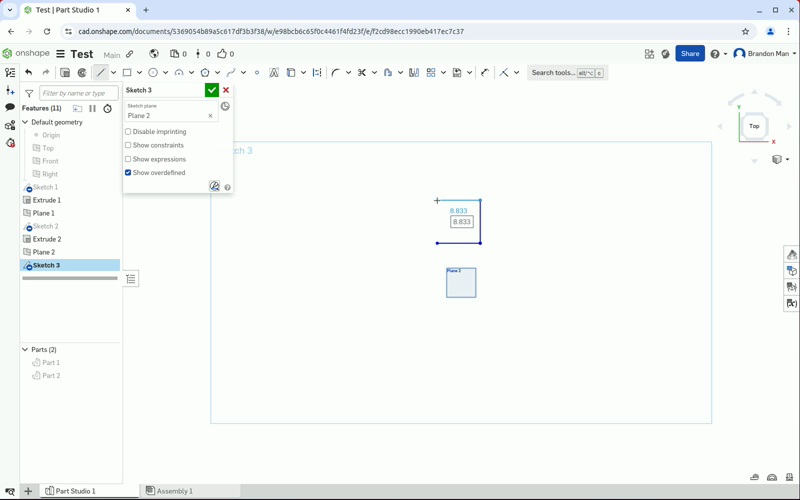
click(437, 200)
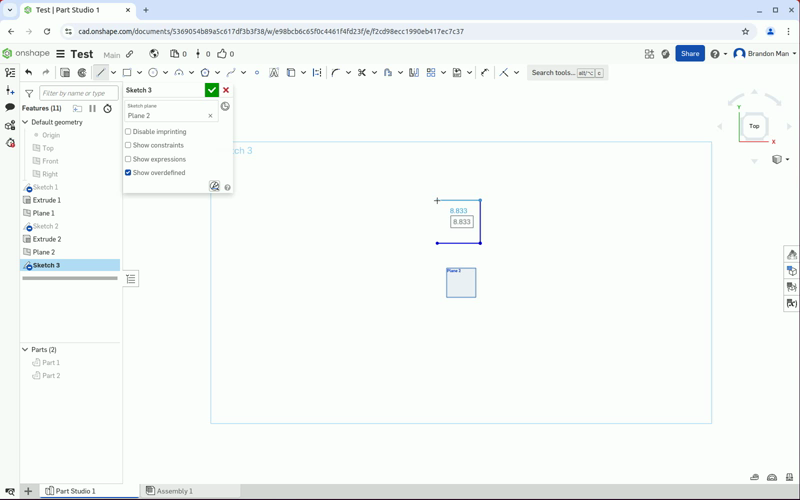
key_up(shift)
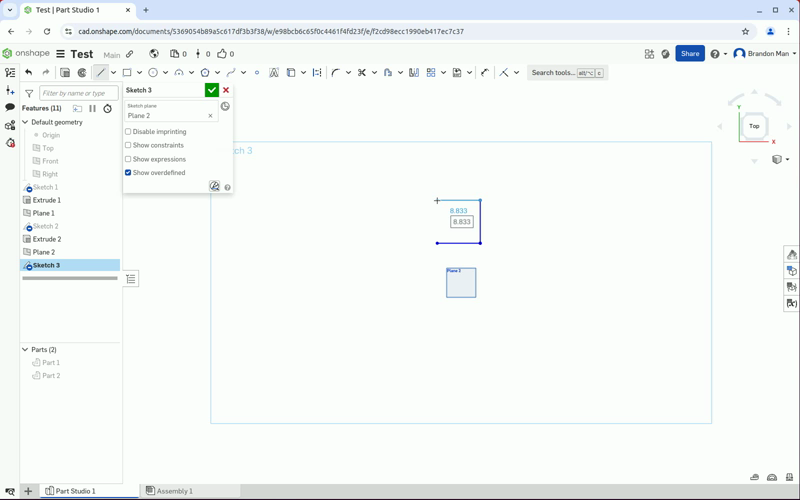
mouse_move(467, 200)
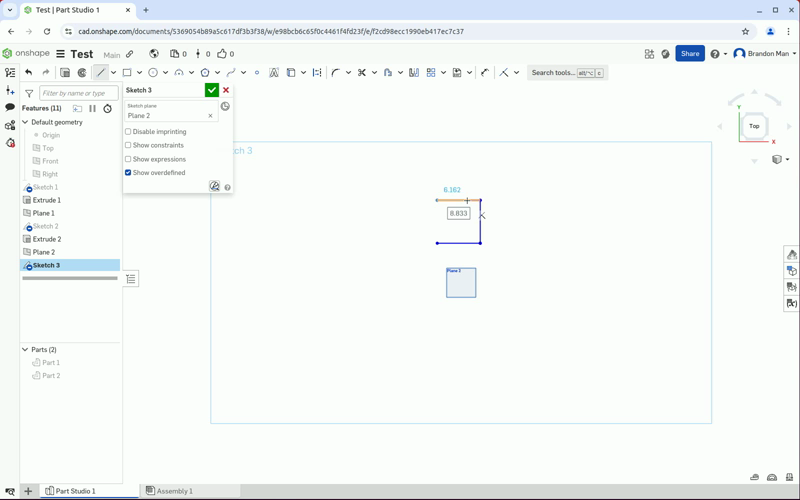
key_down(shift)
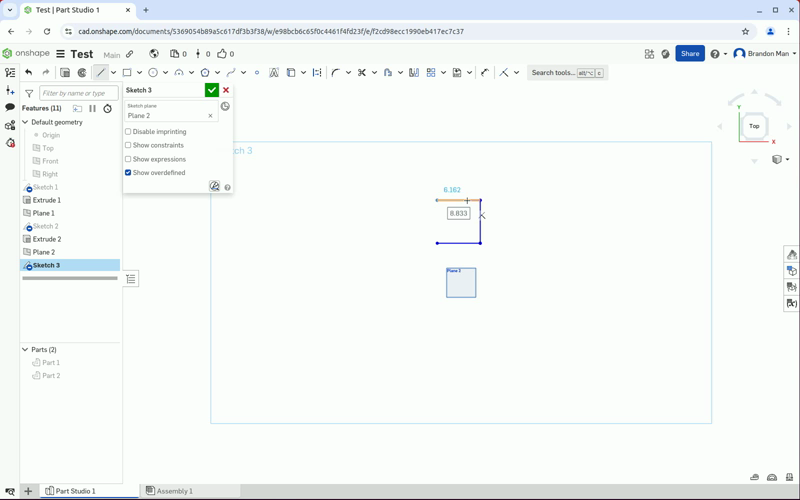
mouse_move(437, 243)
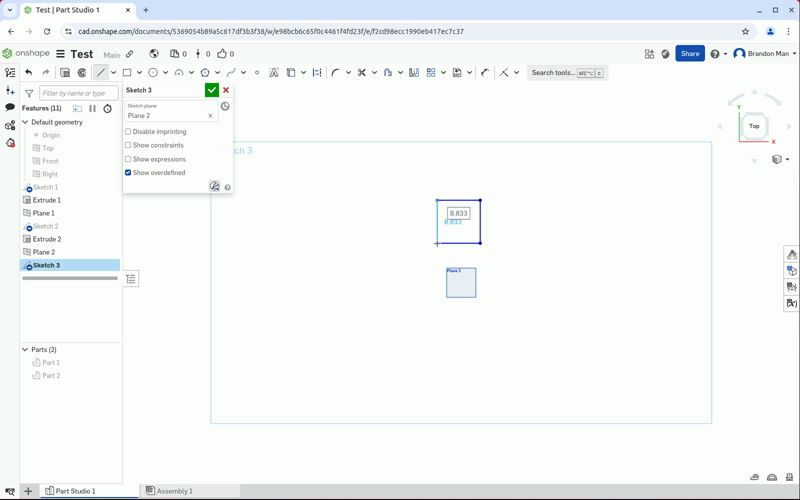
key_up(shift)
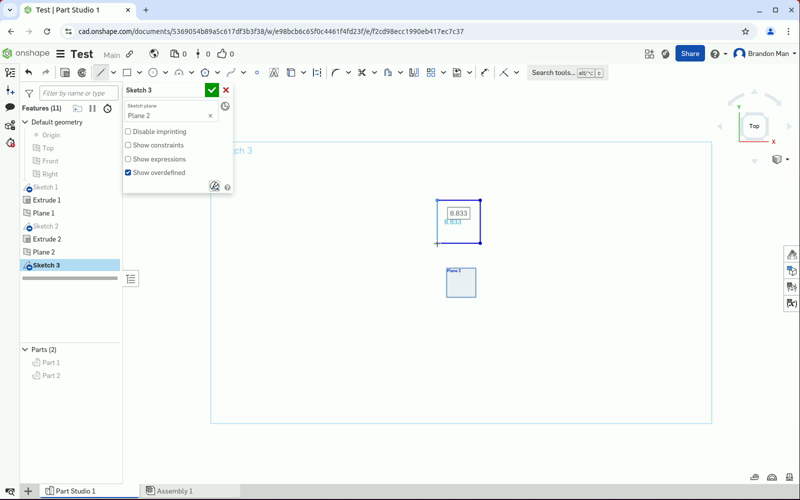
click(437, 243)
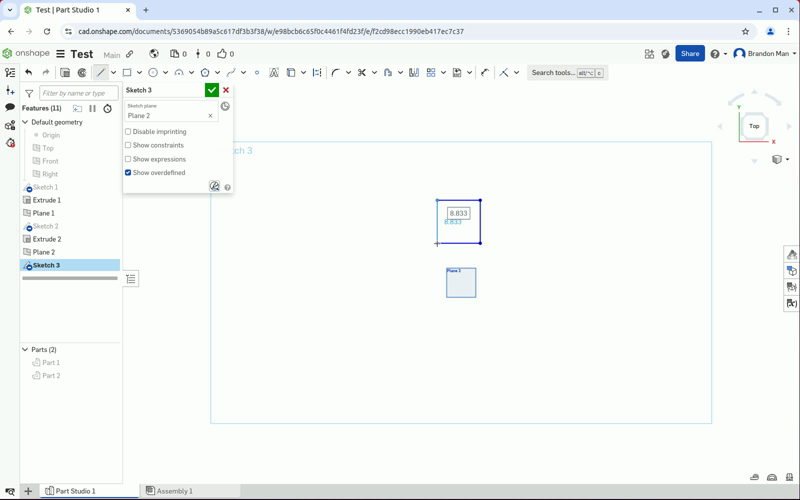
key(esc)
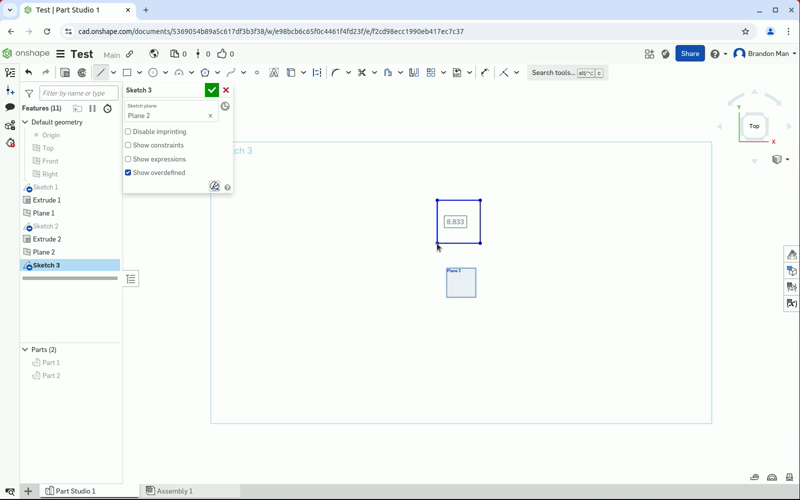
mouse_move(463, 240)
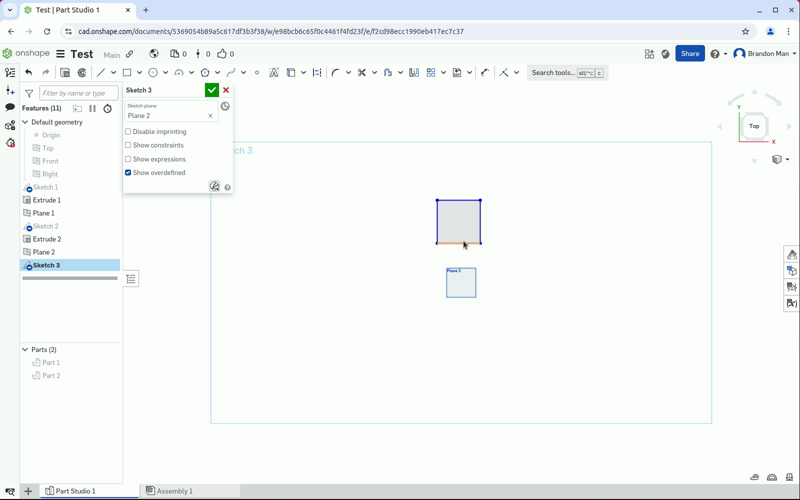
click(463, 240)
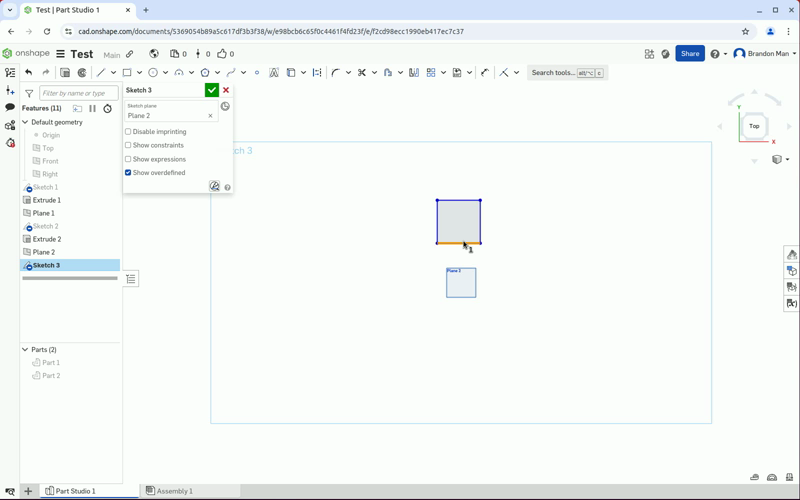
mouse_move(73, 352)
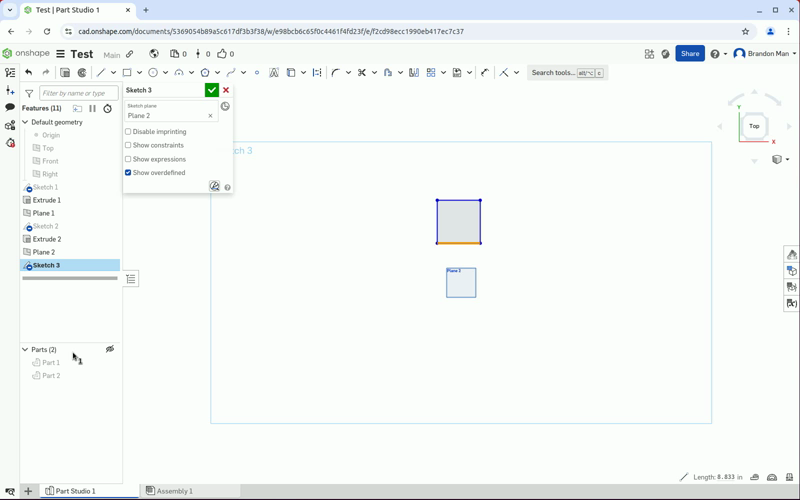
key(shift+y)
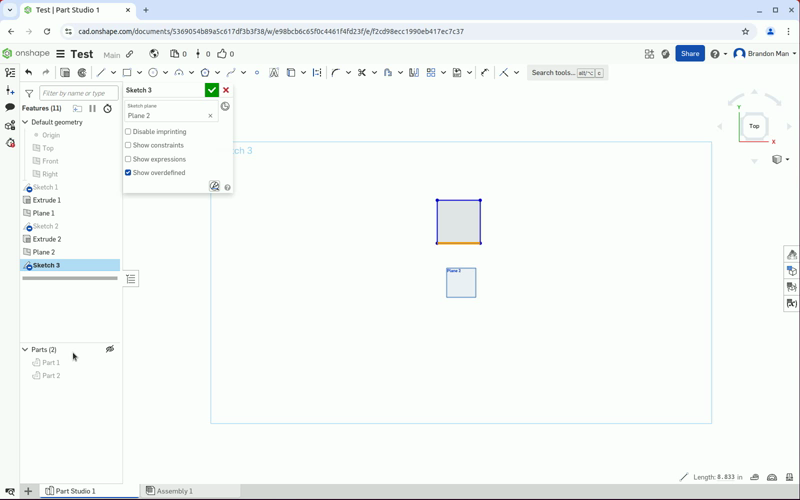
key(shift+e)
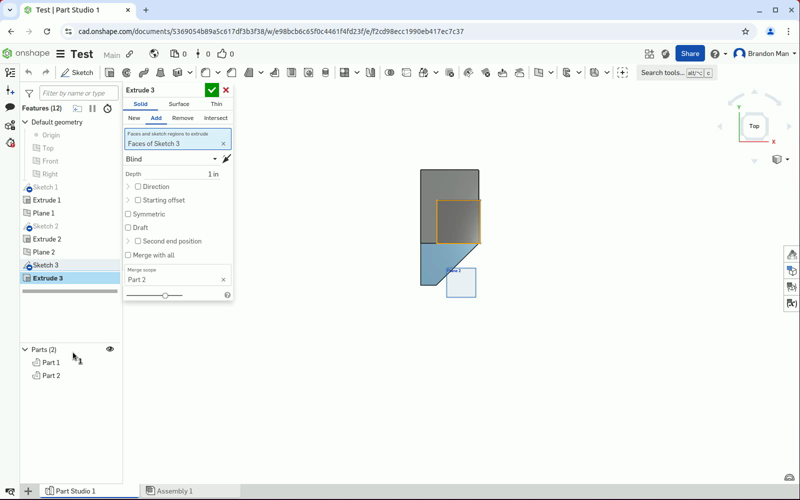
mouse_move(143, 106)
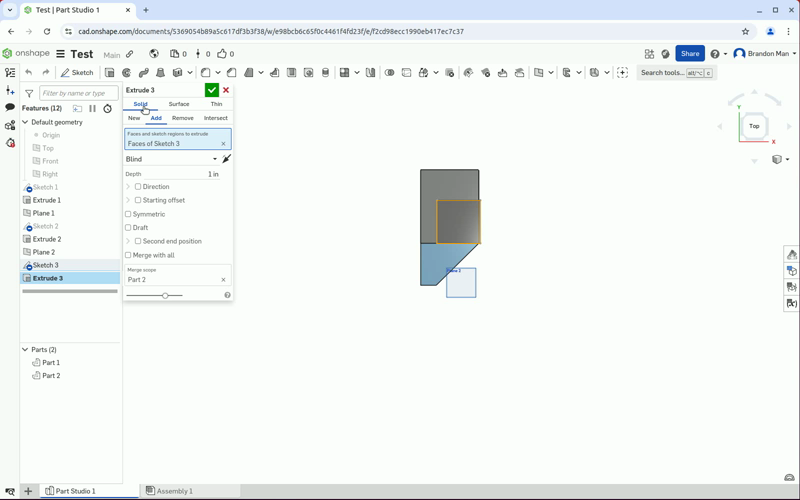
click(143, 106)
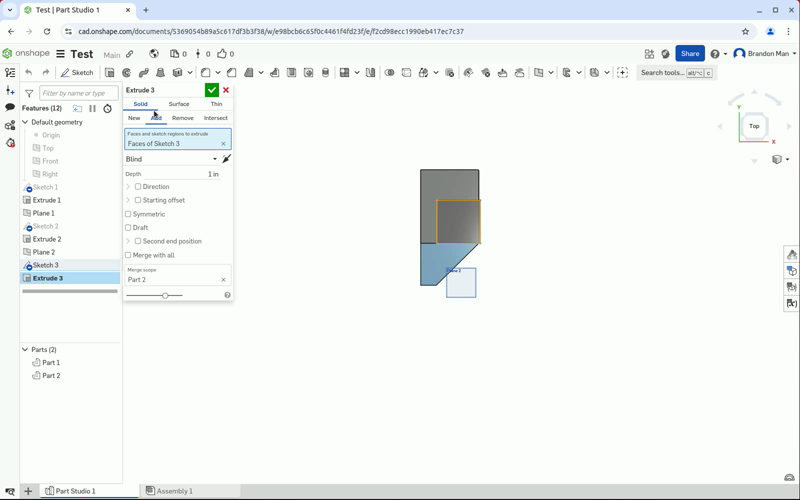
mouse_move(186, 120)
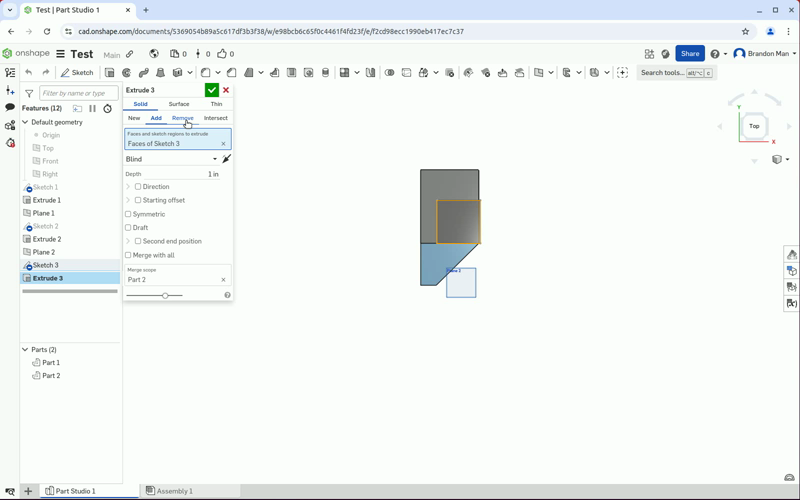
click(186, 120)
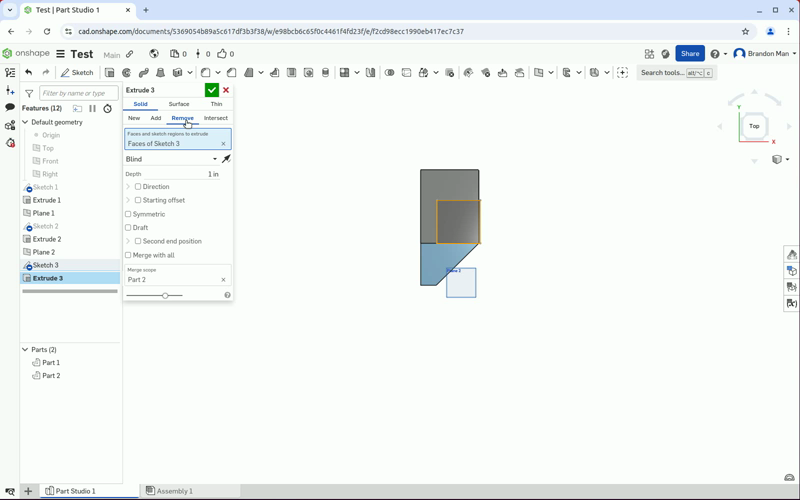
key(tab, 4)
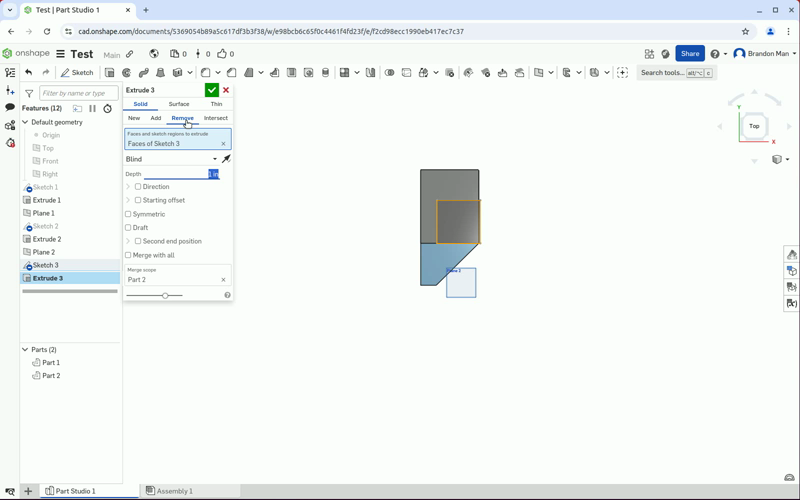
text(8.666)
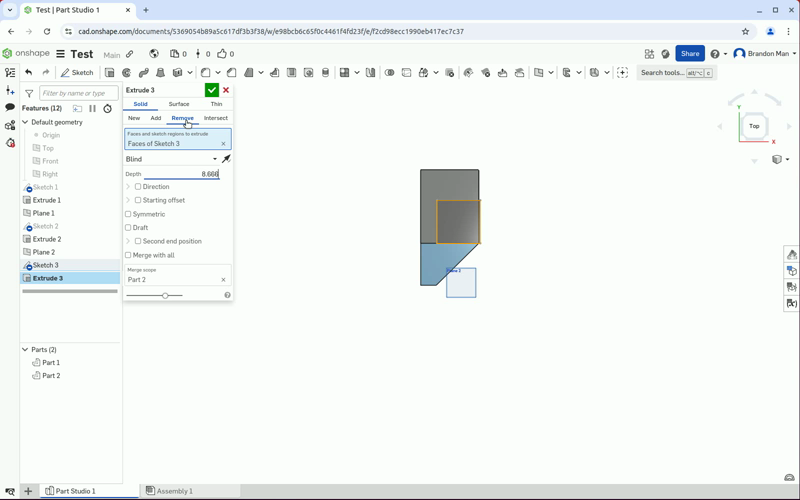
key(tab, 6)
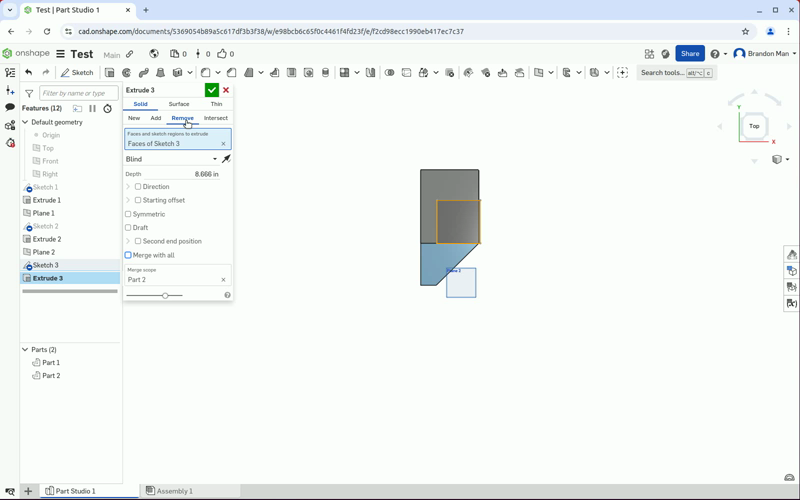
key(space)
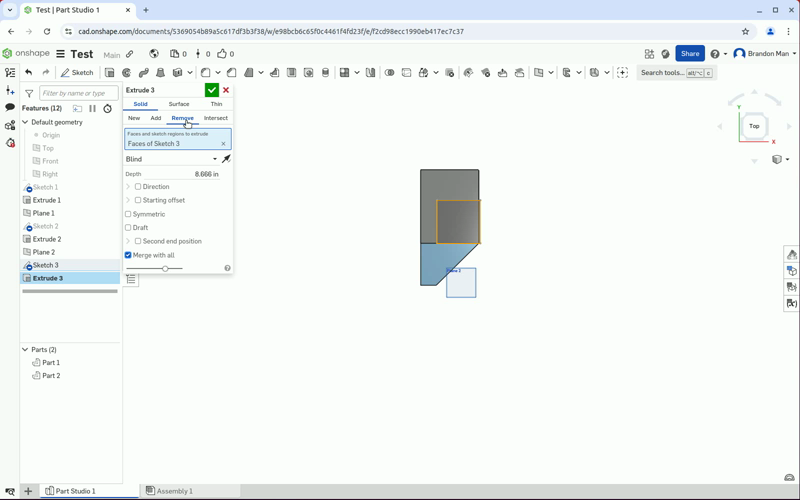
key(enter)
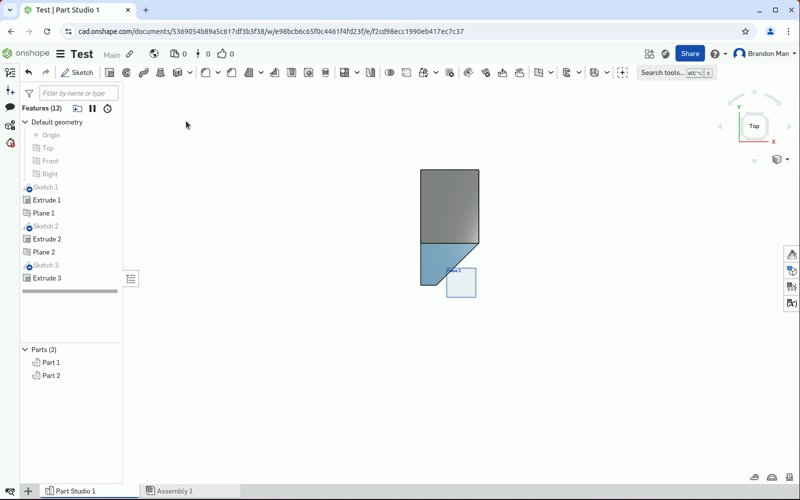
key(shift+h)
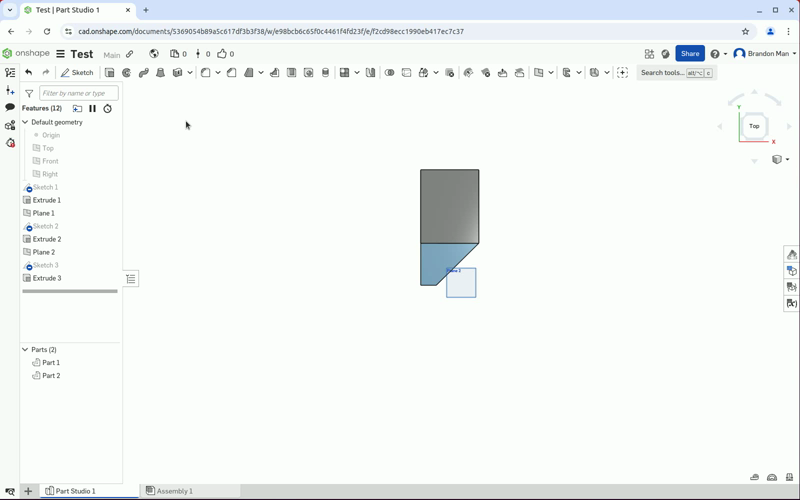
key(shift+h)
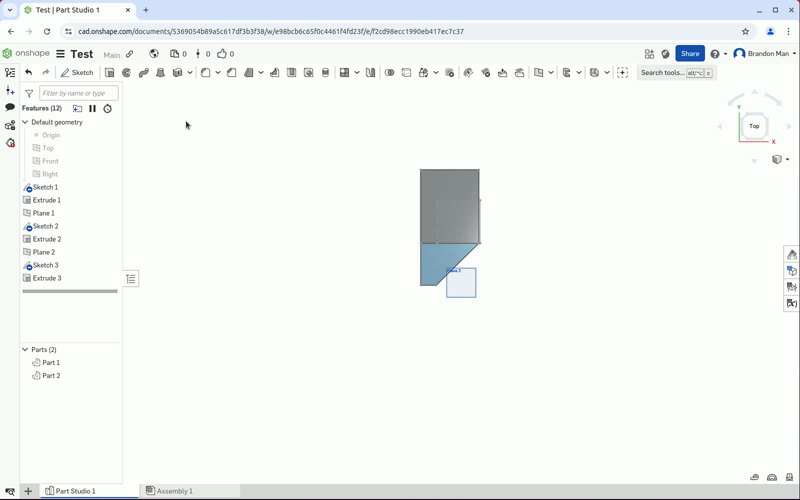
key(shift+7)
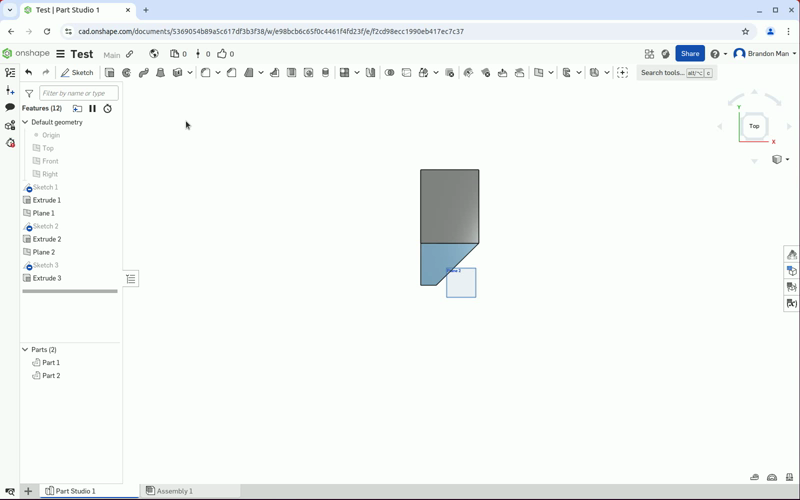
key(up, 3)
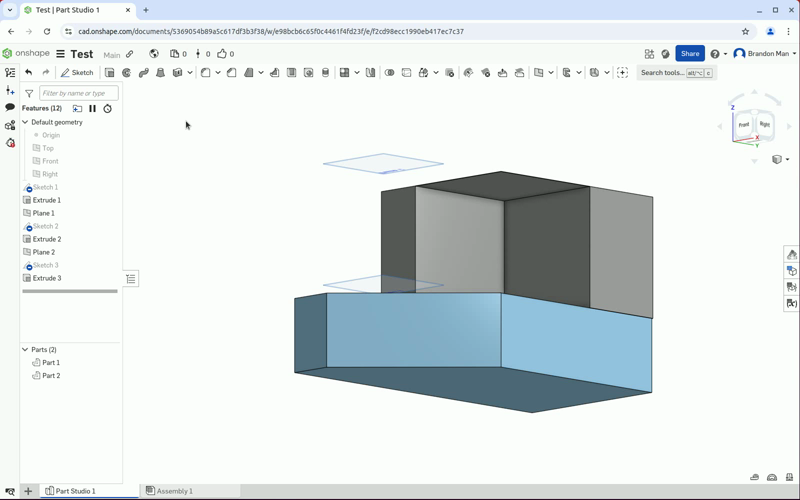
key(left, 3)
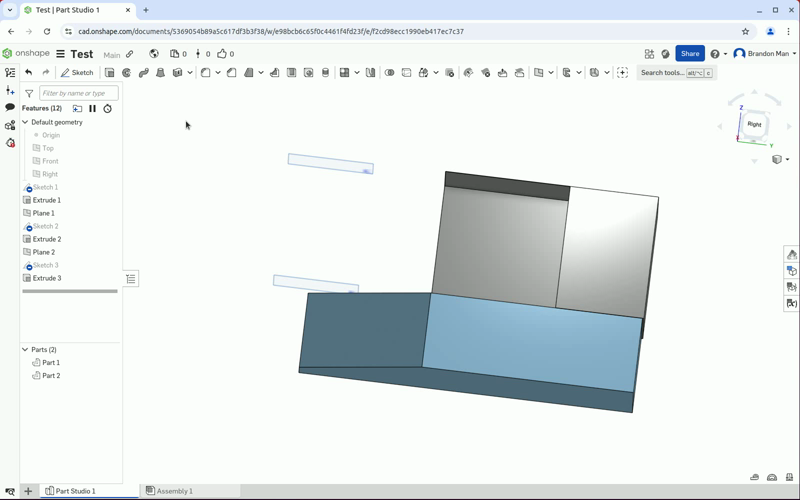
key(right, 3)
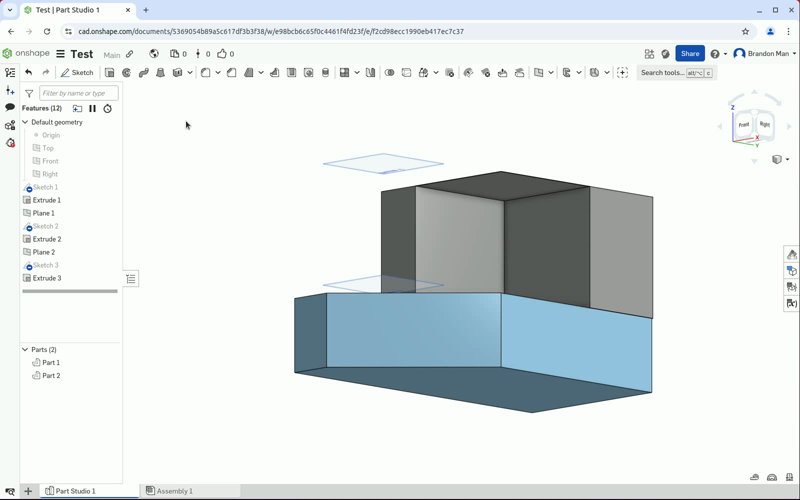
key(down, 3)
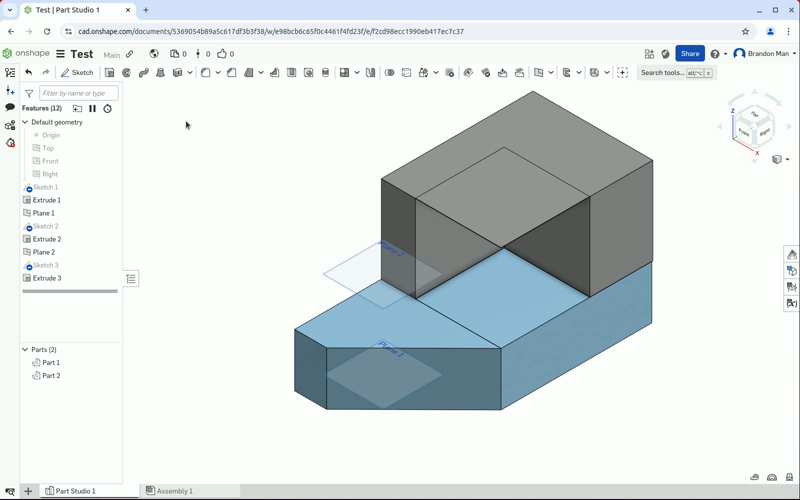
mouse_move(73, 189)
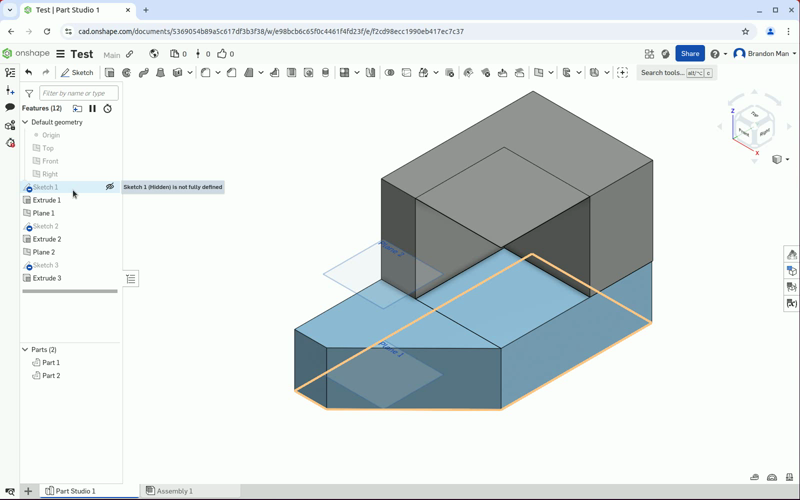
click(73, 189)